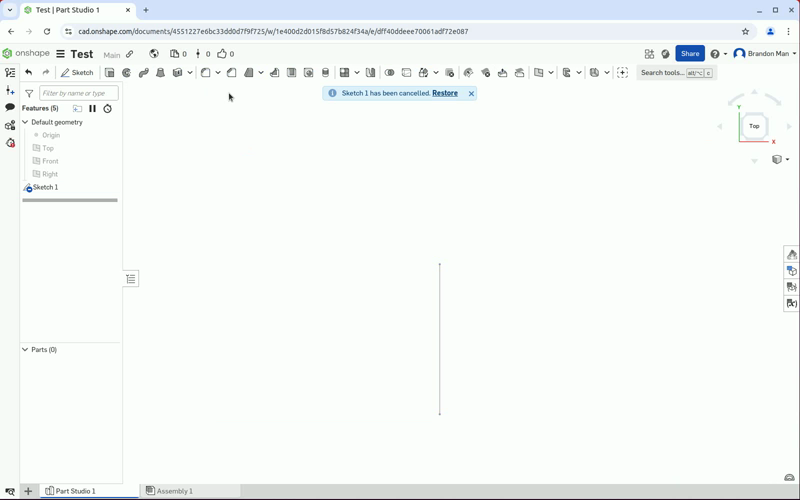
key(shift+h)
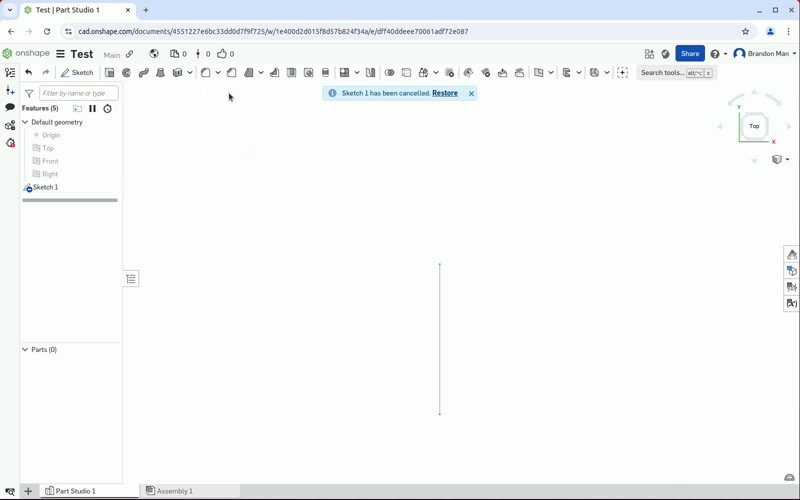
key(shift+s)
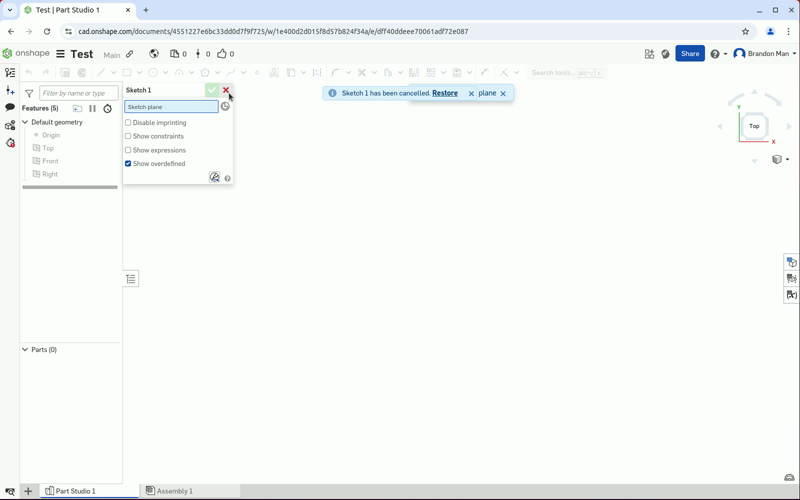
mouse_move(73, 150)
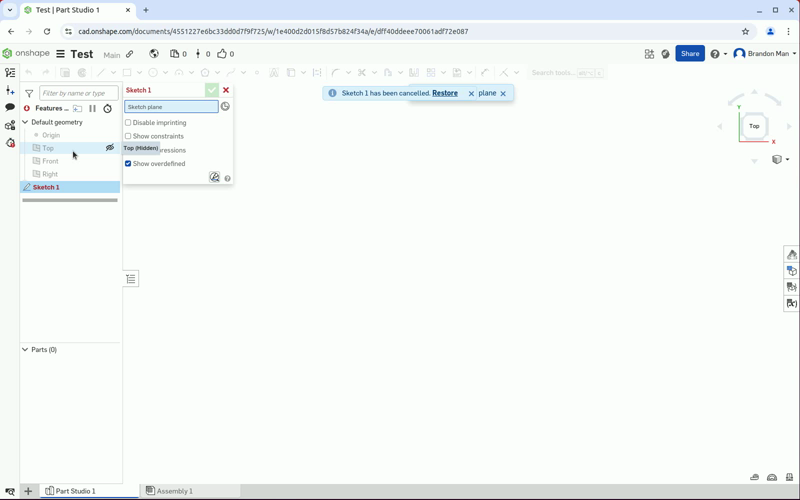
click(73, 150)
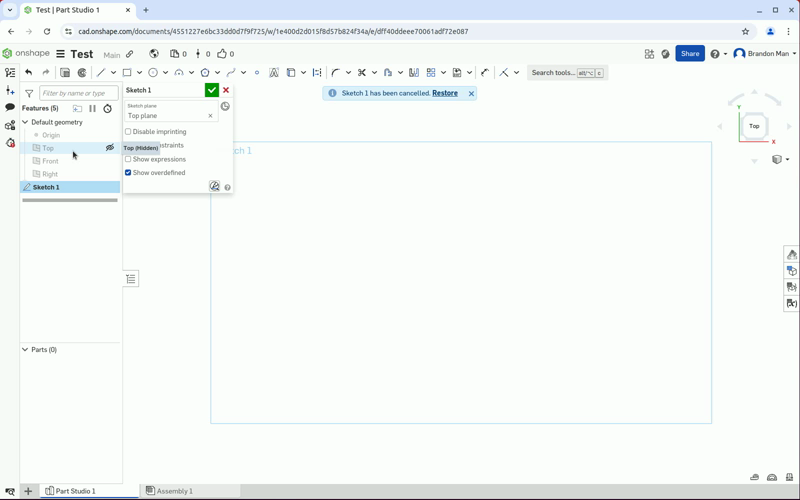
mouse_move(73, 352)
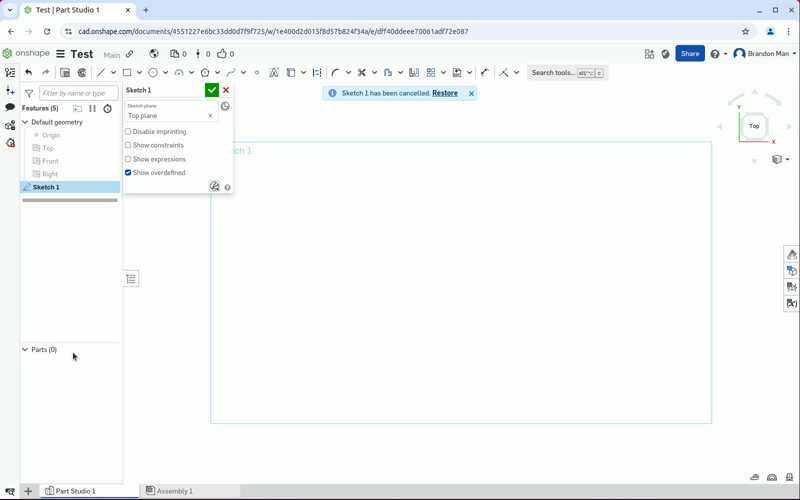
key(y)
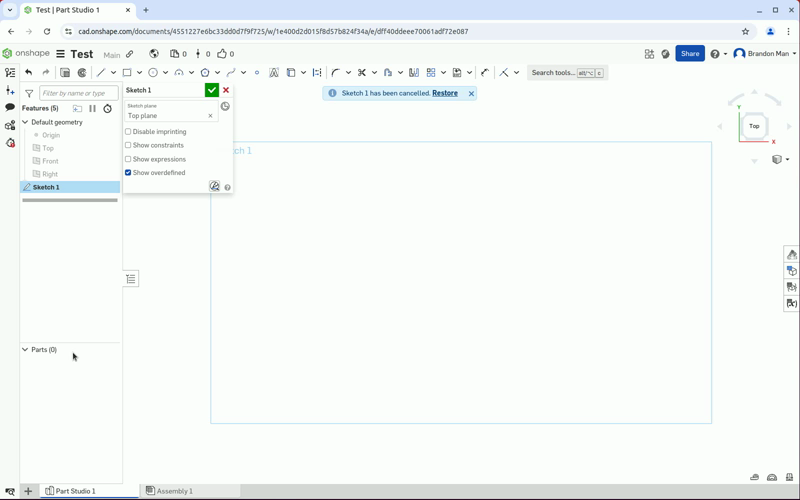
key(l)
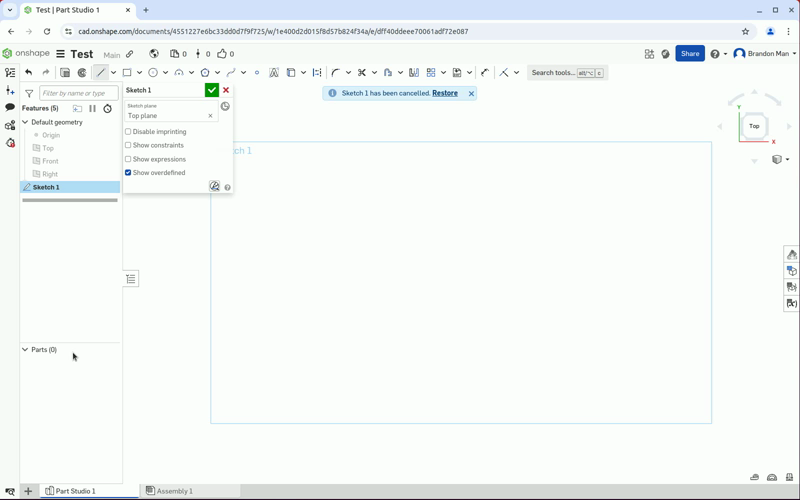
key_down(shift)
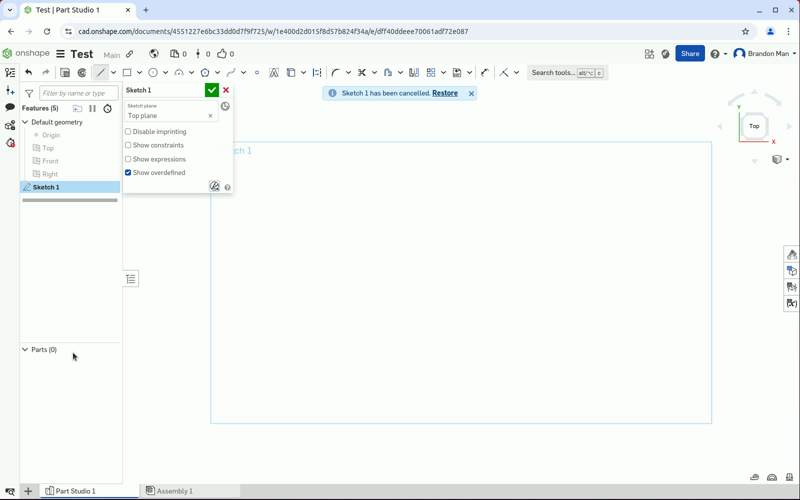
mouse_move(460, 282)
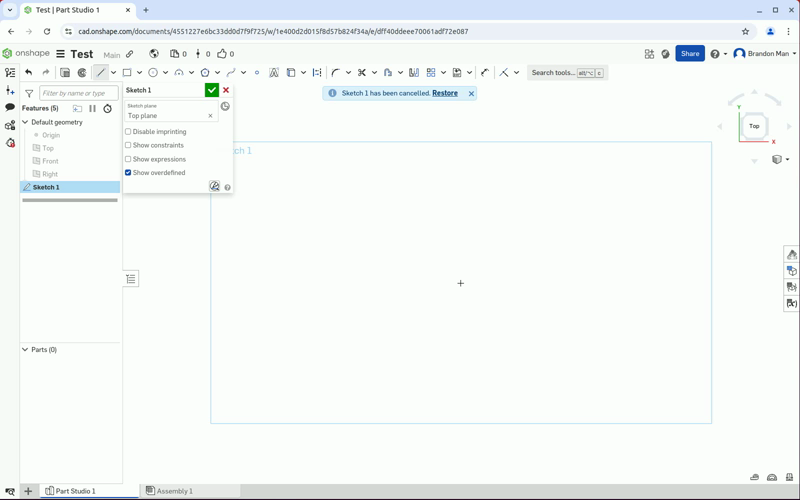
click(460, 282)
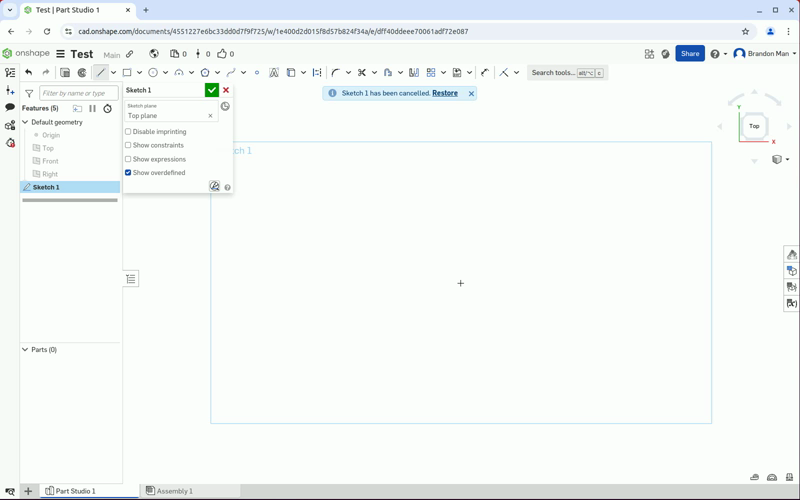
key_up(shift)
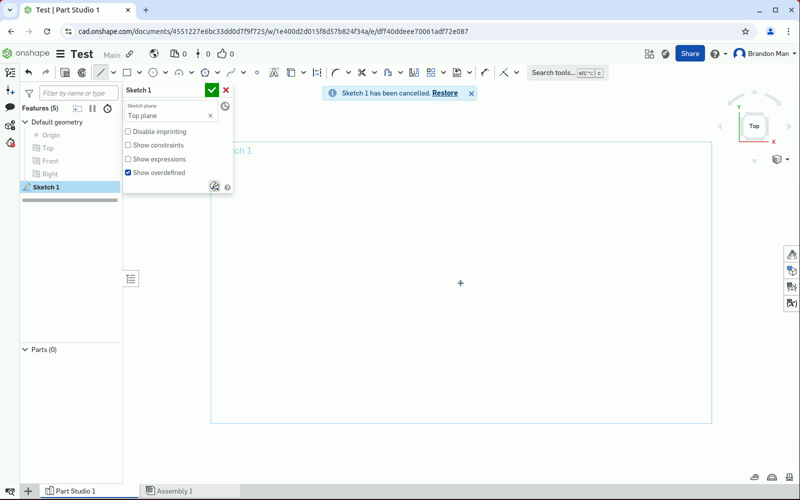
key_down(shift)
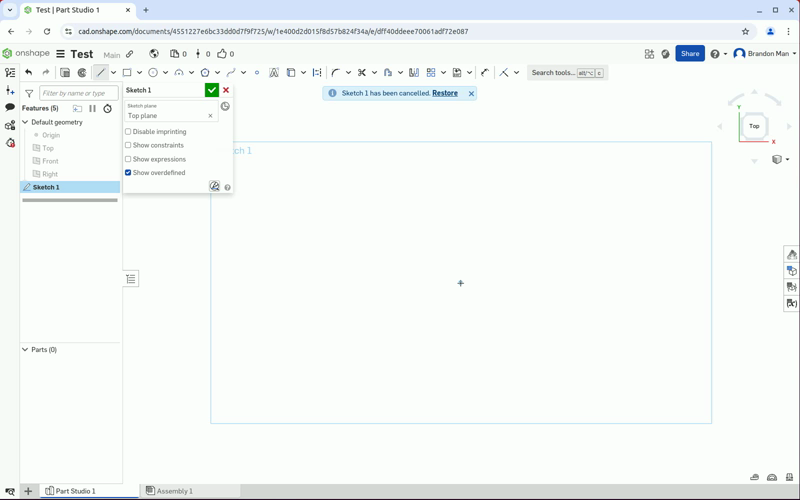
mouse_move(490, 282)
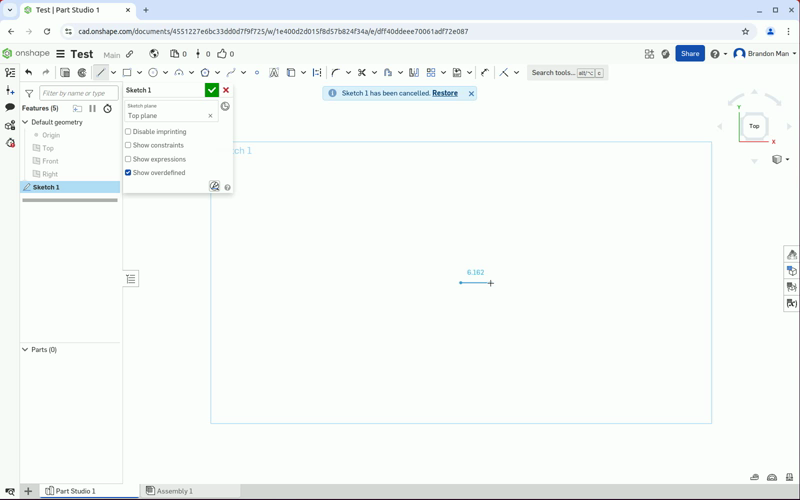
mouse_move(479, 282)
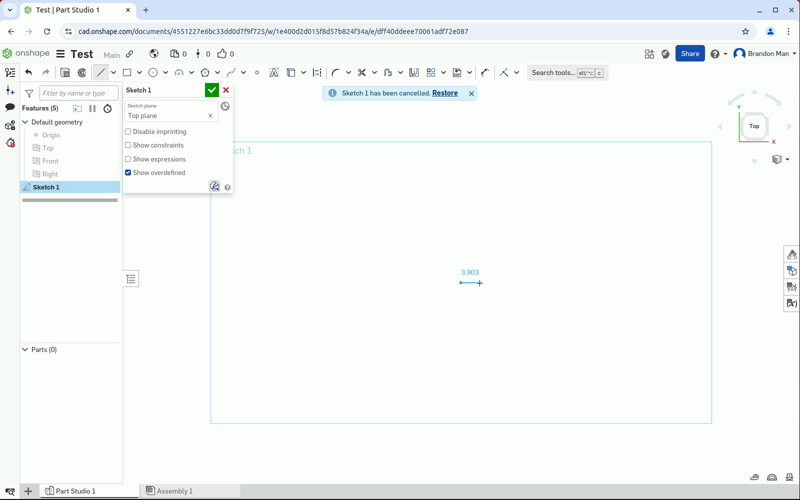
click(479, 282)
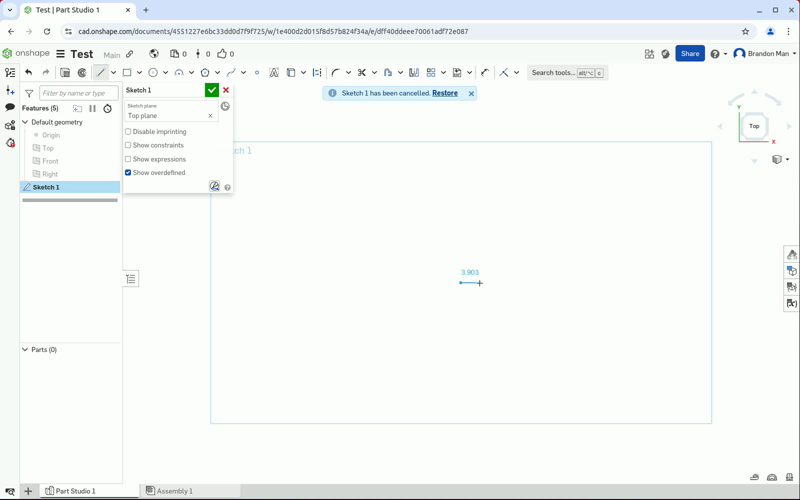
key_up(shift)
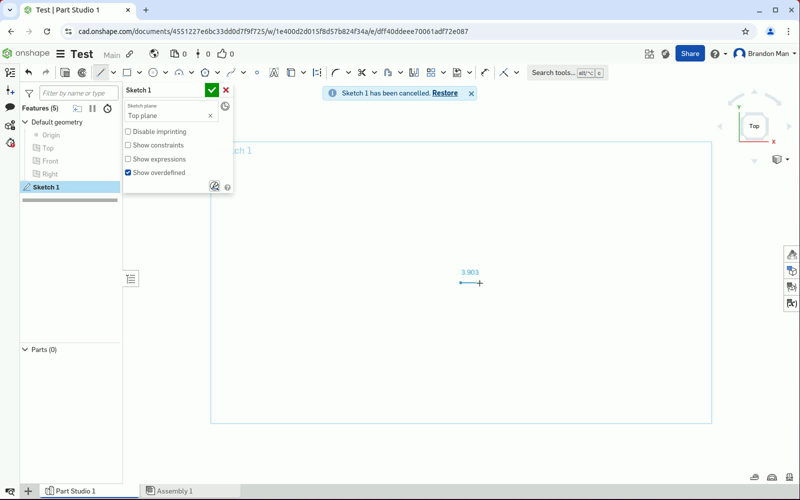
key_down(shift)
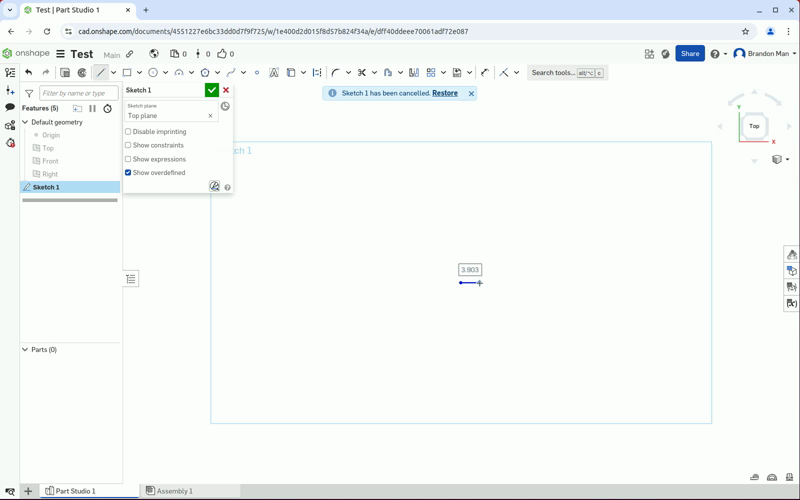
mouse_move(479, 207)
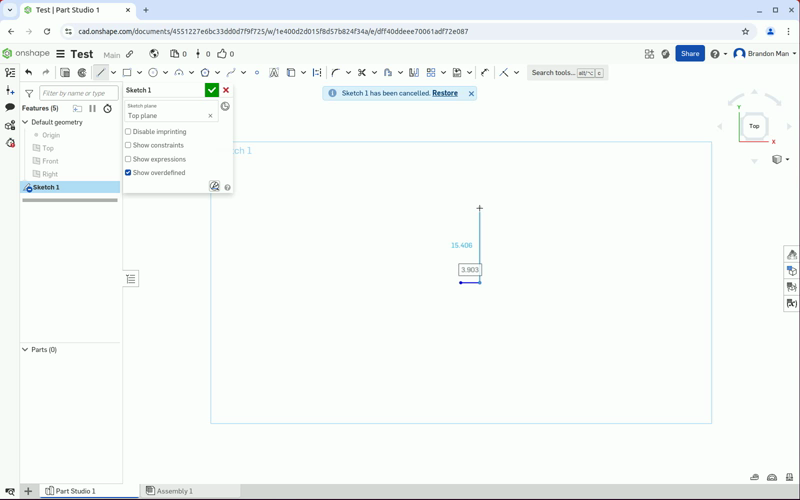
click(479, 207)
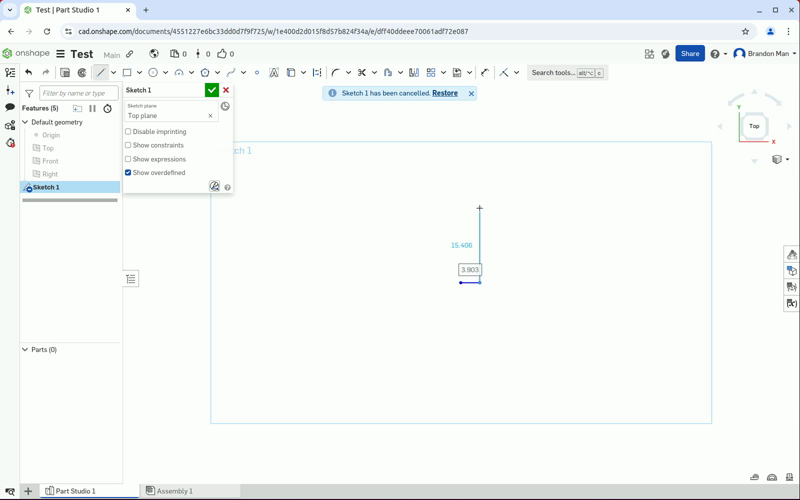
key_up(shift)
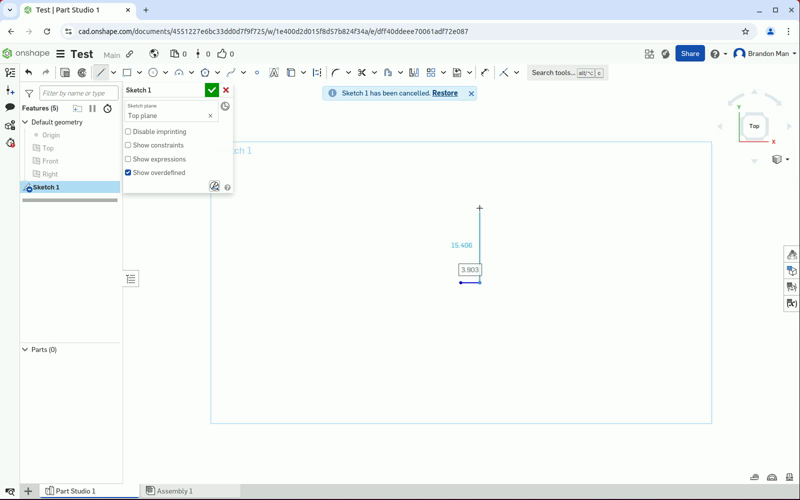
key_down(shift)
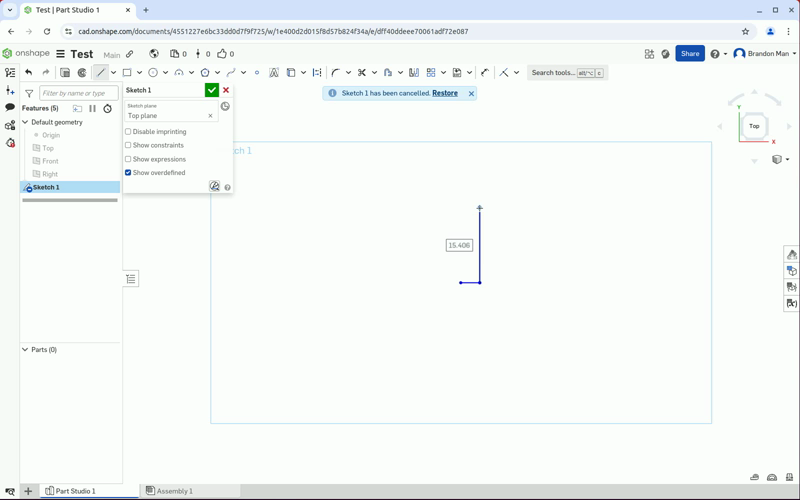
mouse_move(509, 207)
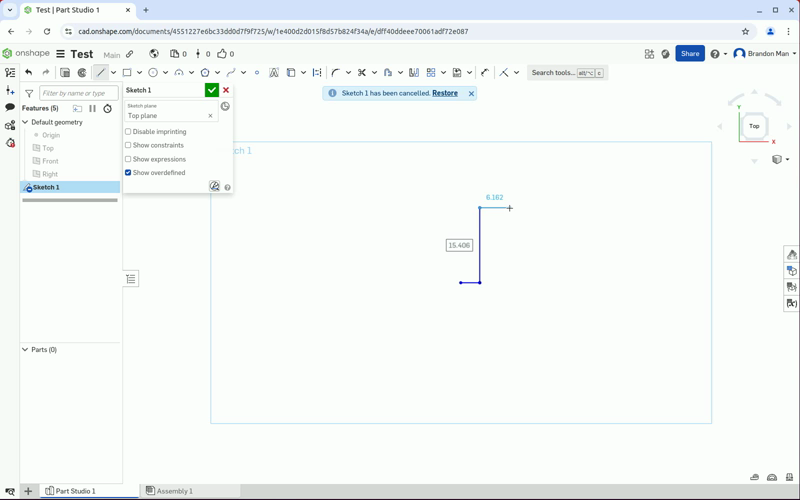
mouse_move(460, 207)
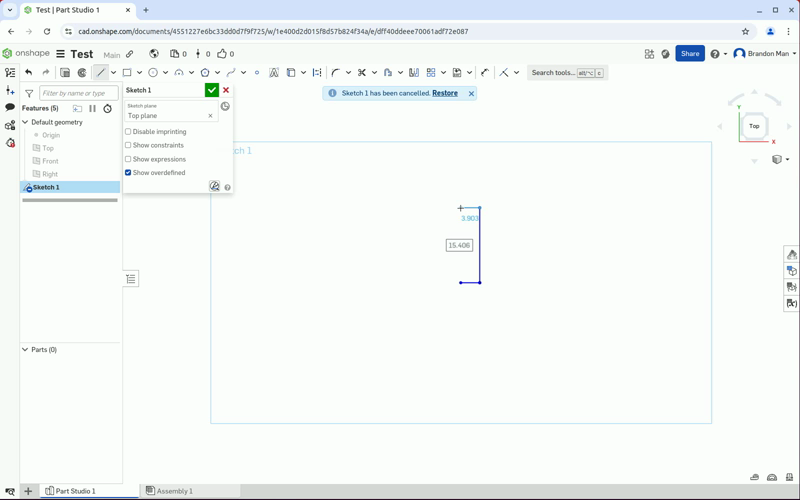
click(460, 207)
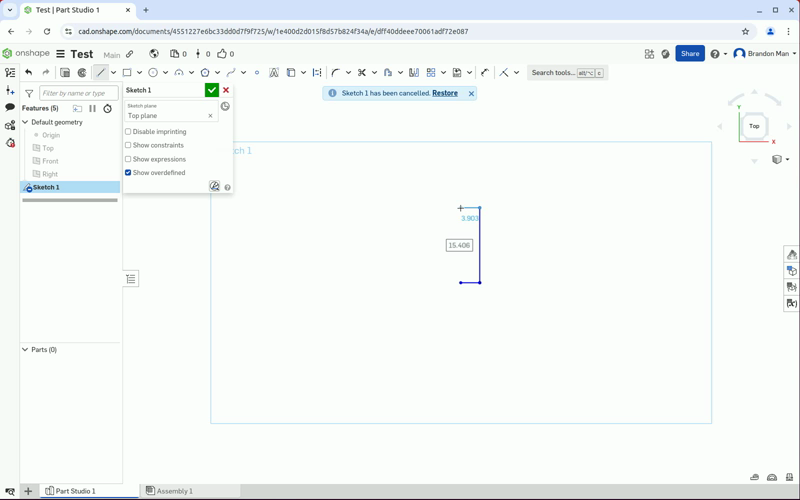
key_up(shift)
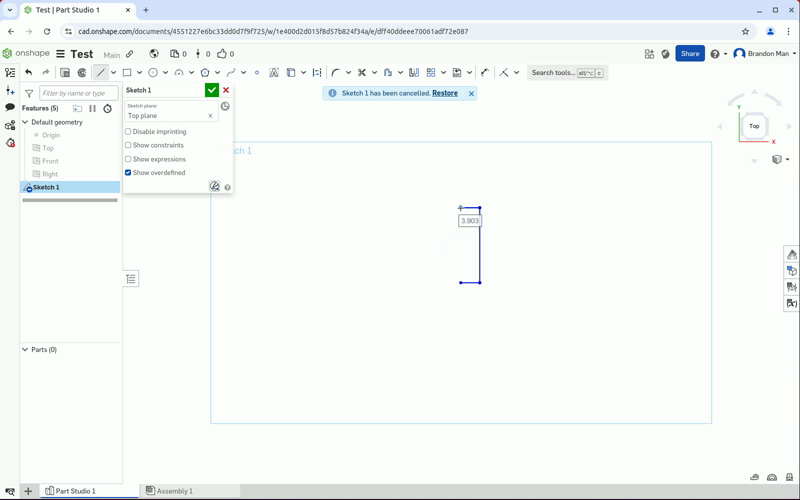
key_down(shift)
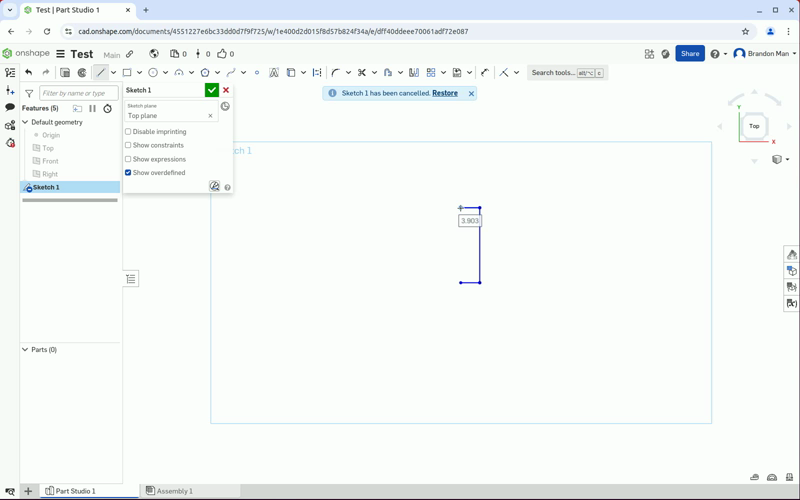
mouse_move(460, 282)
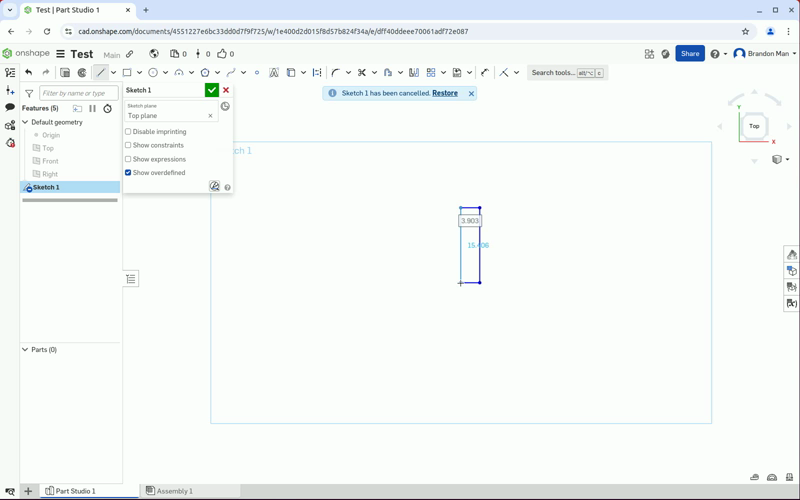
key_up(shift)
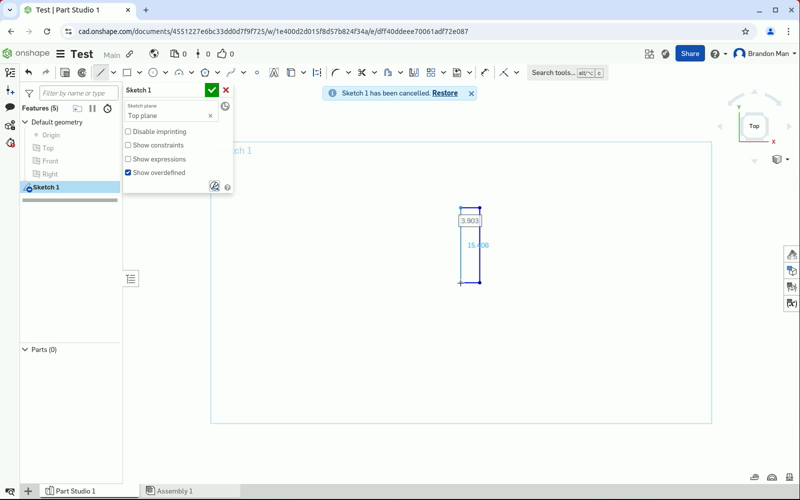
click(460, 282)
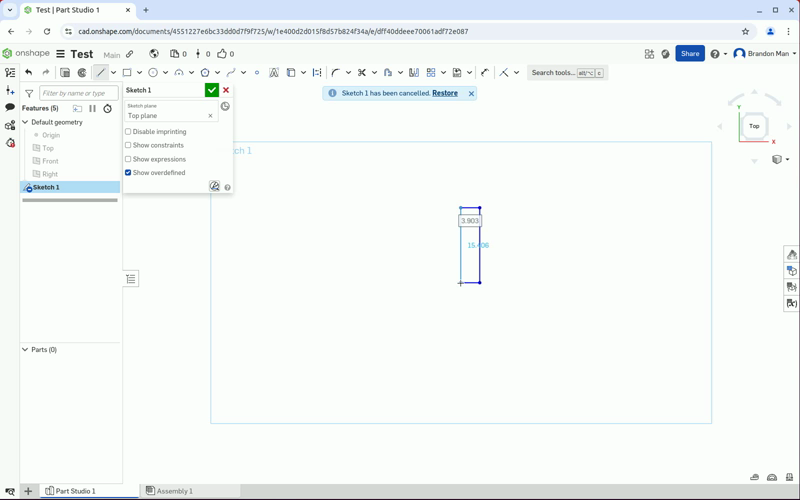
key(esc)
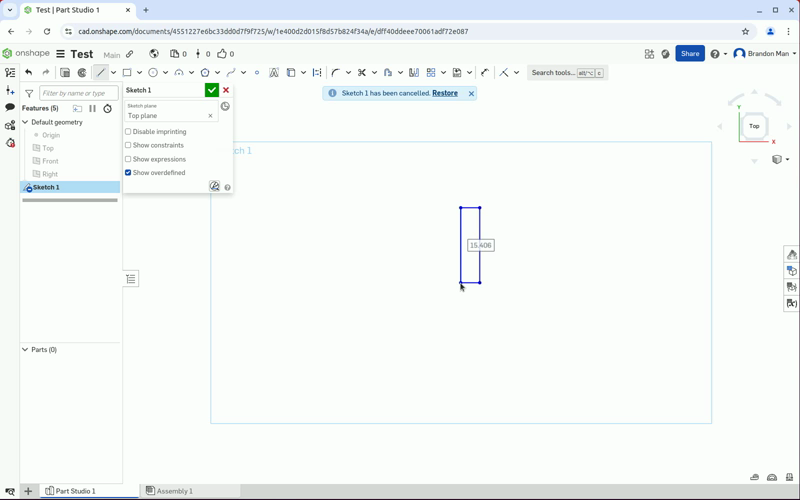
mouse_move(472, 243)
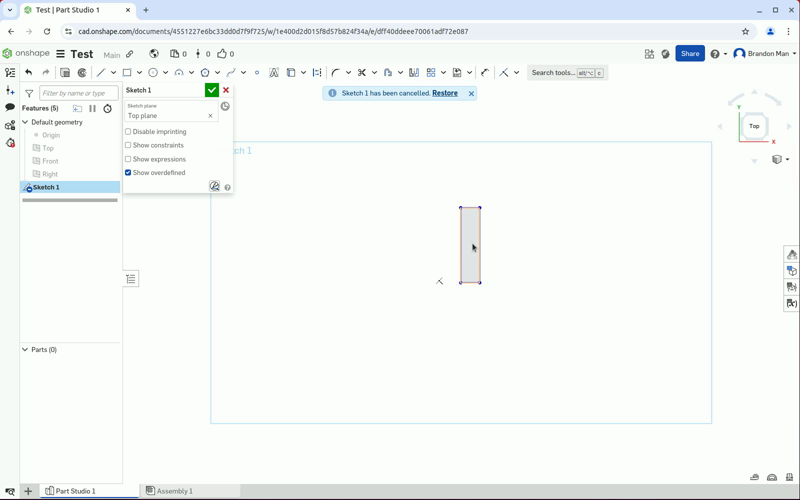
scroll(6)
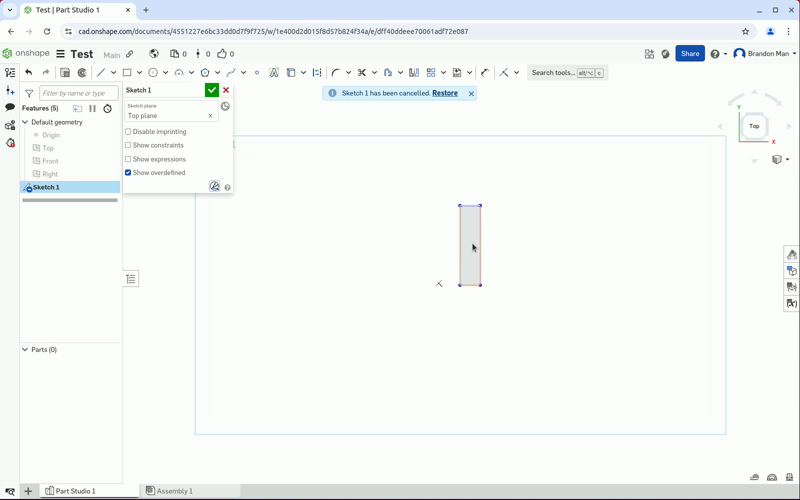
scroll(6)
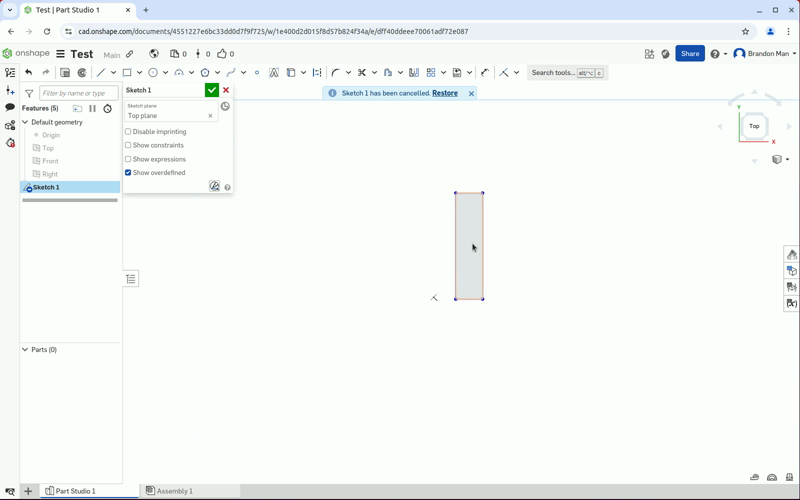
scroll(6)
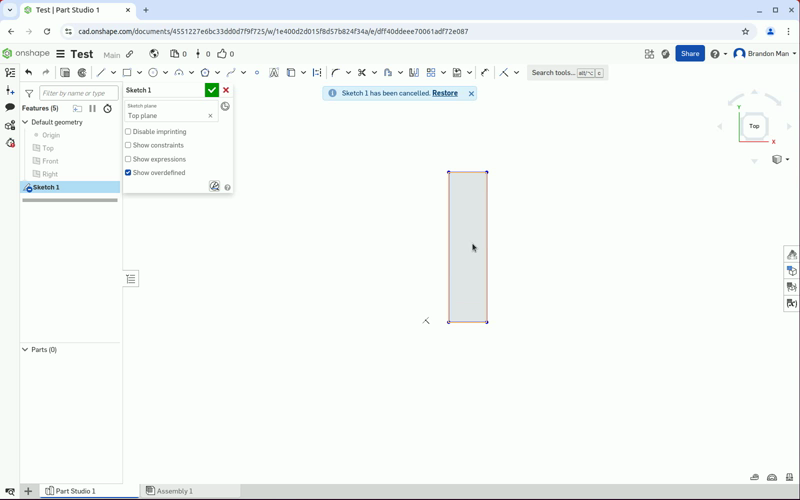
scroll(6)
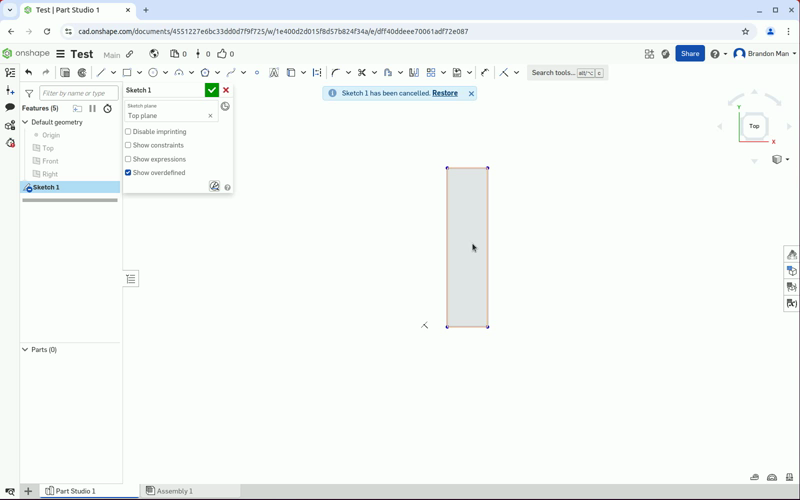
scroll(6)
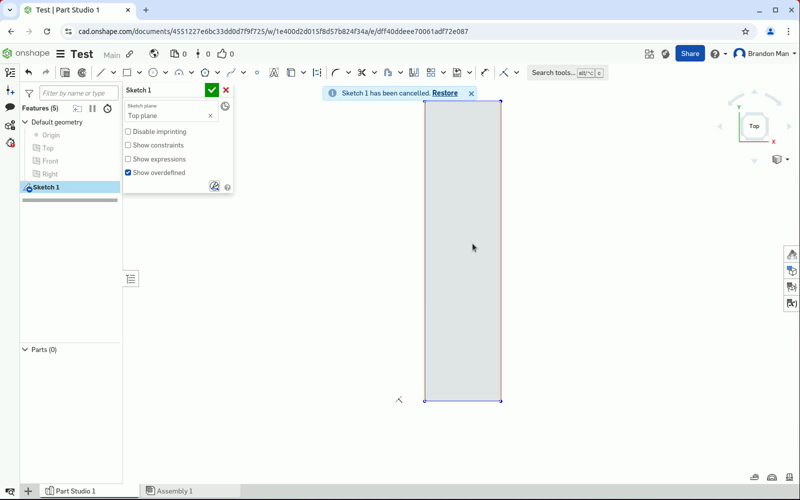
scroll(6)
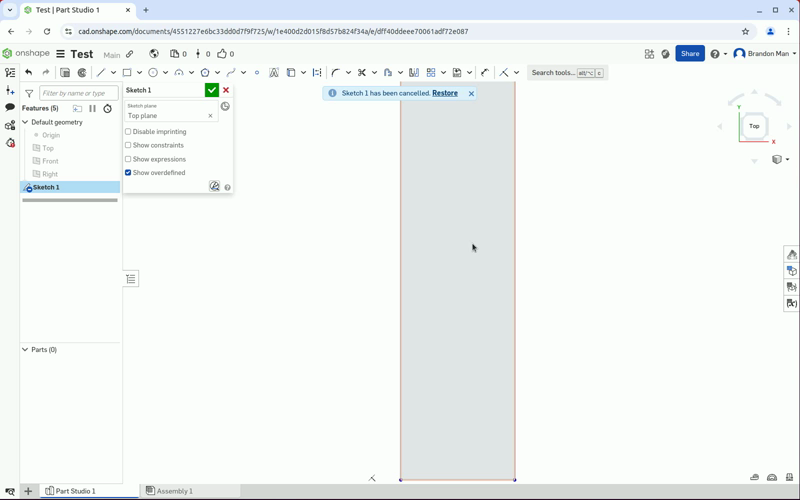
scroll(6)
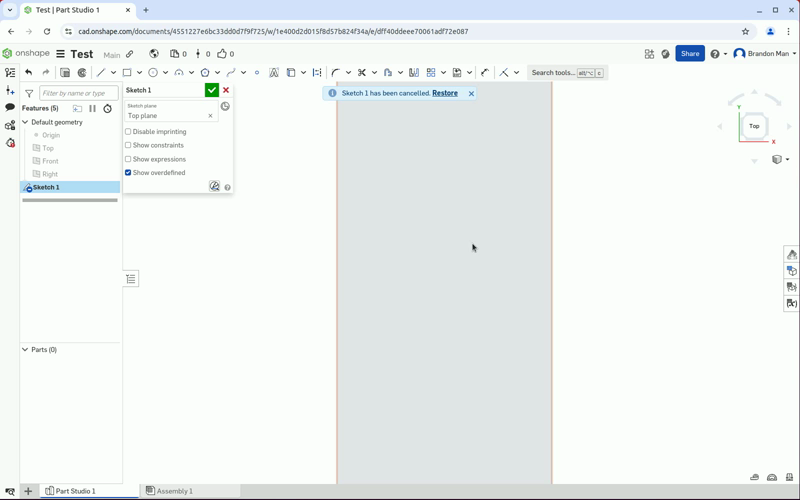
click(472, 243)
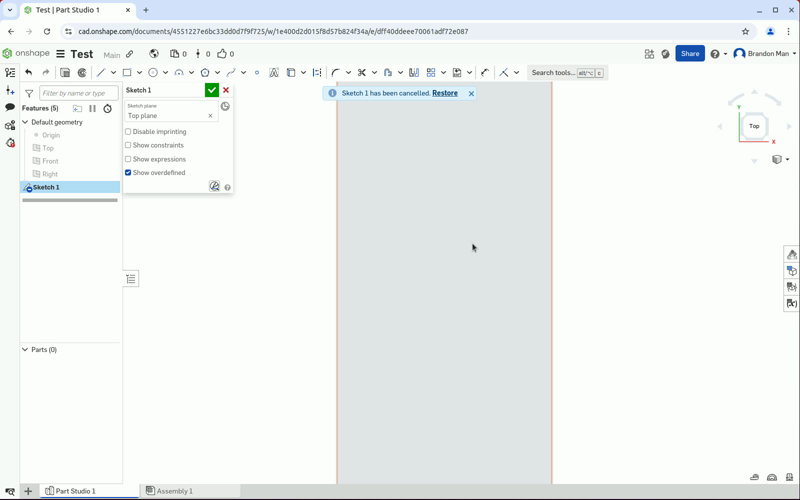
scroll(-6)
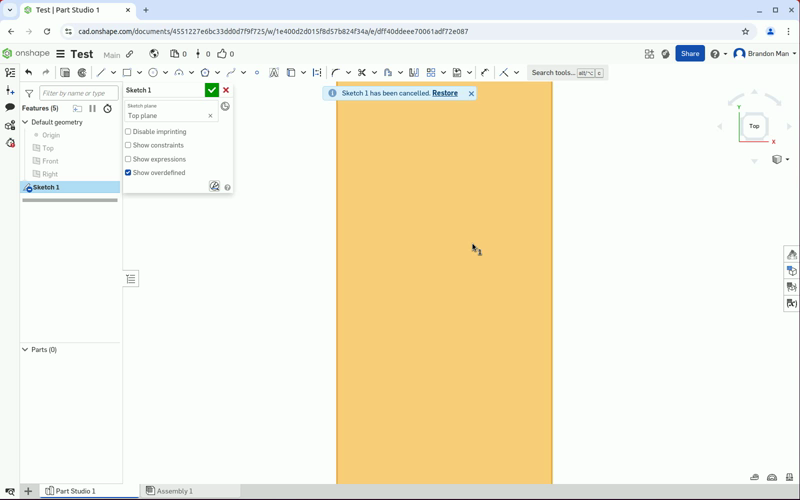
scroll(-6)
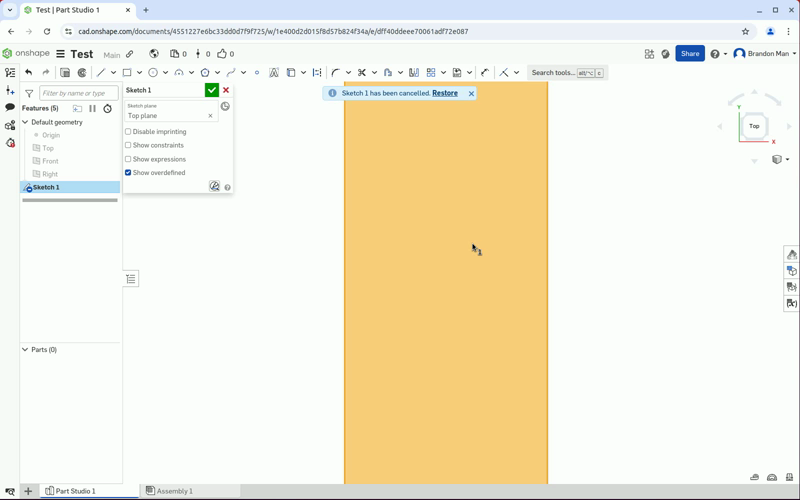
scroll(-6)
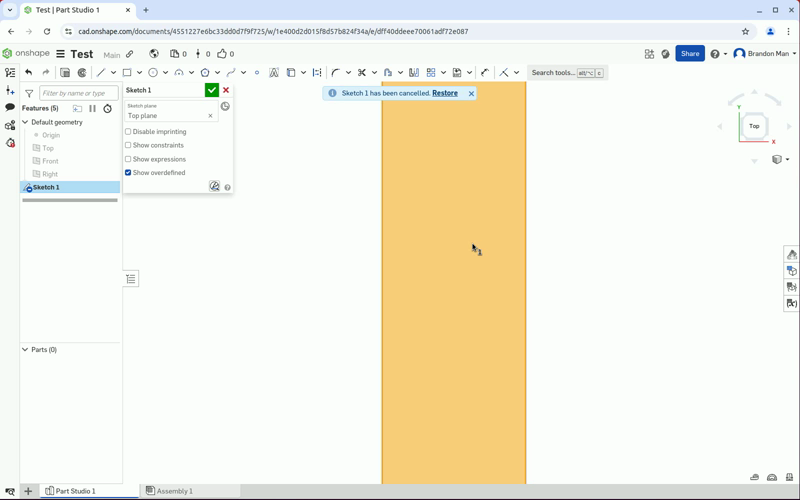
scroll(-6)
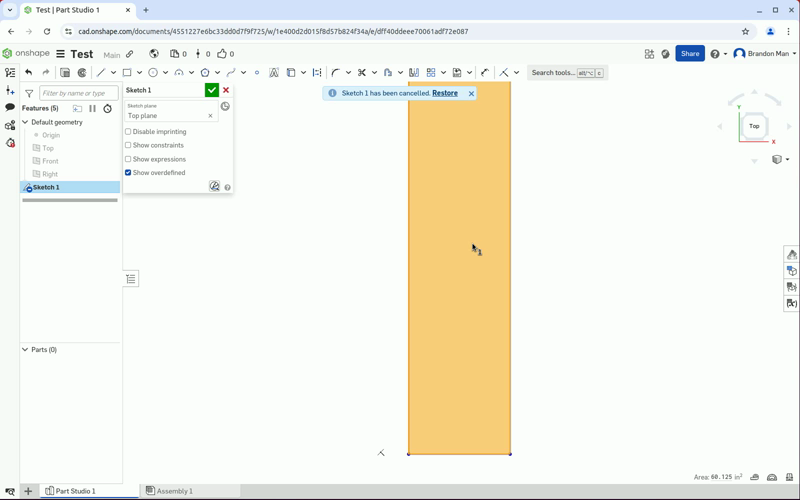
scroll(-6)
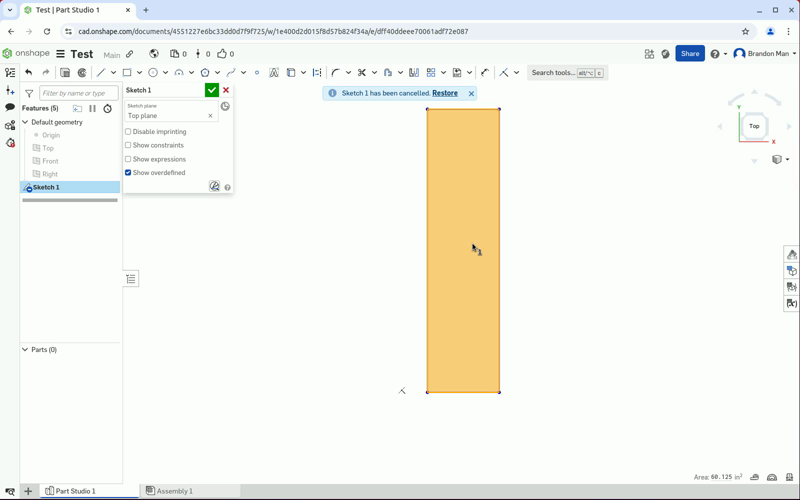
scroll(-6)
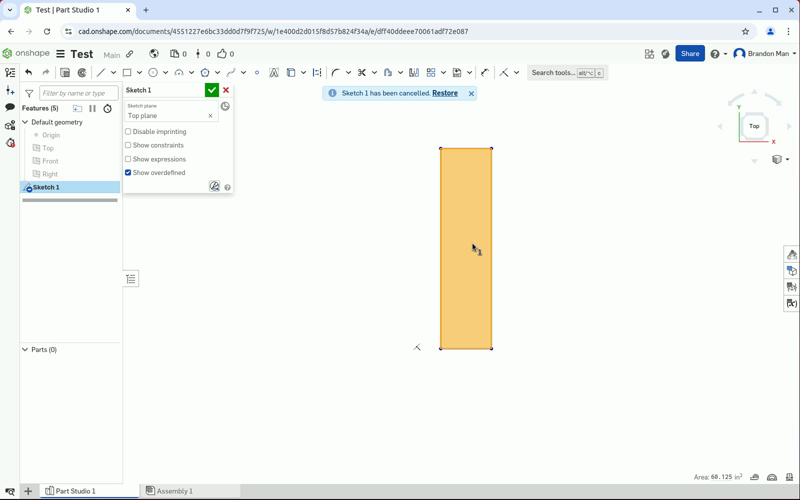
scroll(-6)
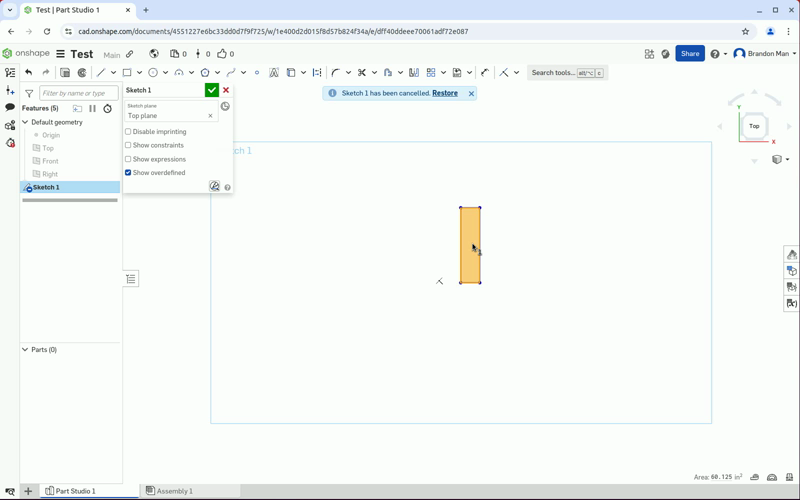
mouse_move(73, 352)
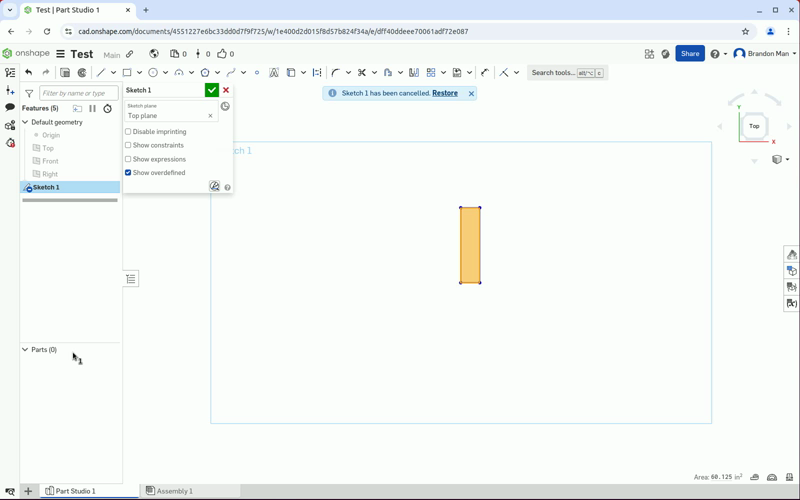
key(shift+y)
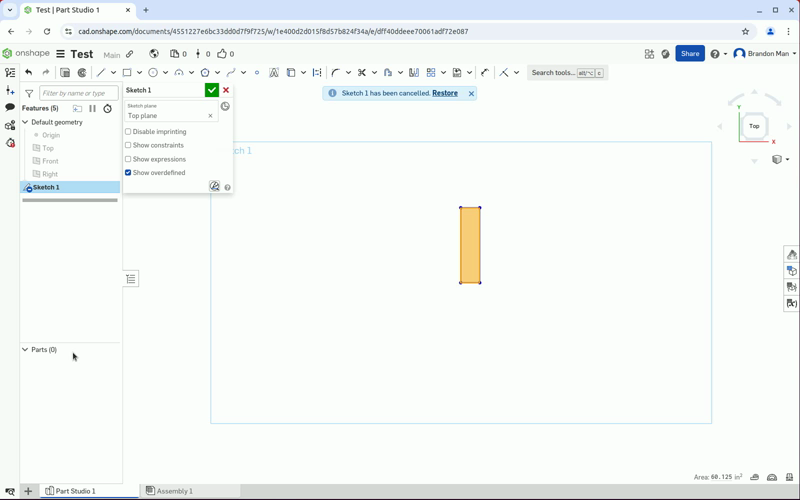
key(shift+e)
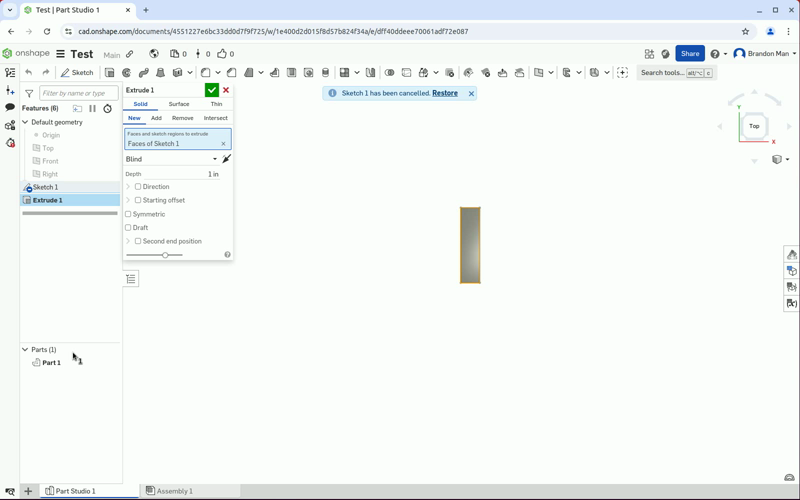
mouse_move(143, 106)
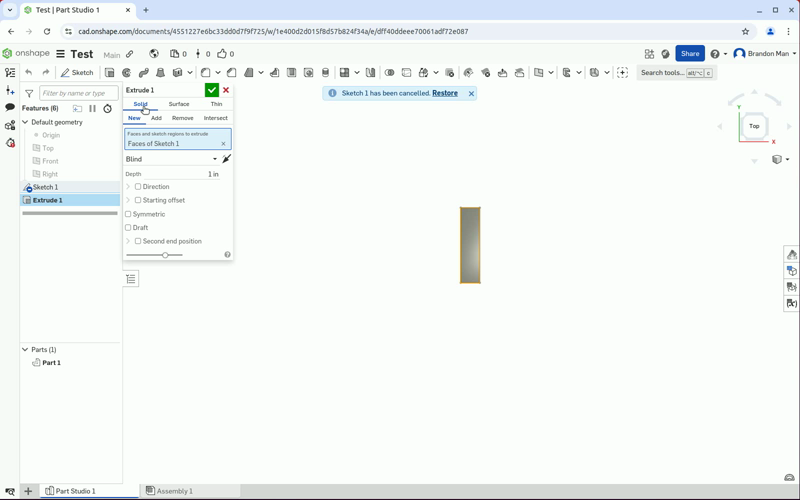
click(143, 106)
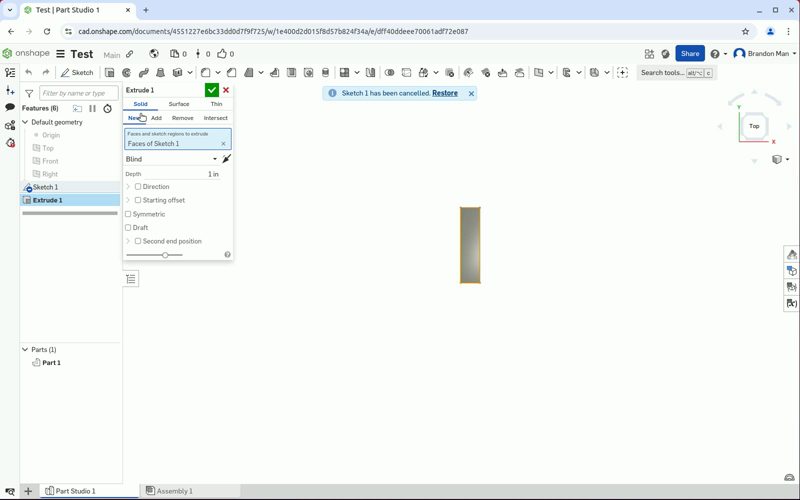
mouse_move(137, 120)
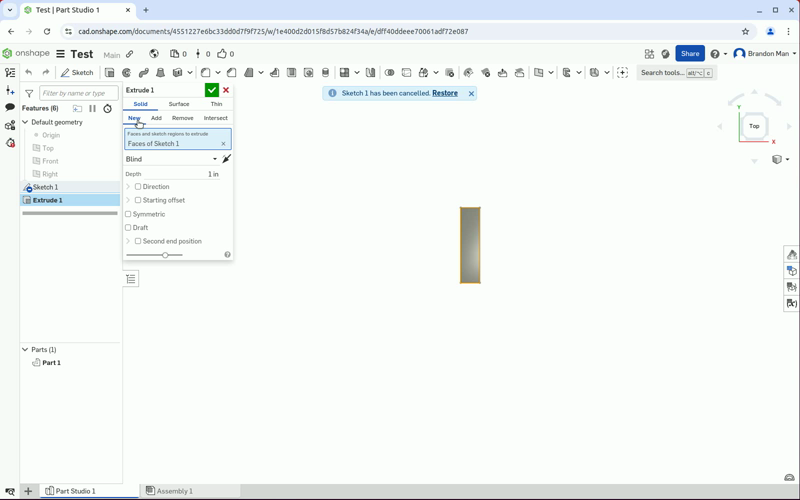
click(137, 120)
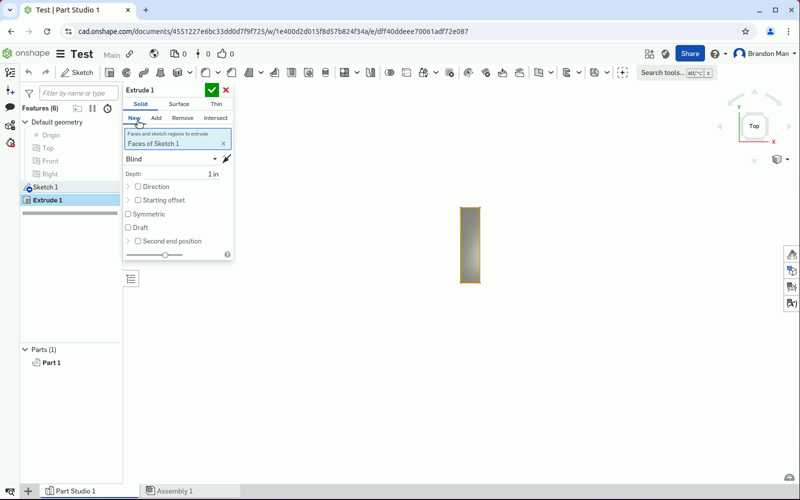
key(tab, 4)
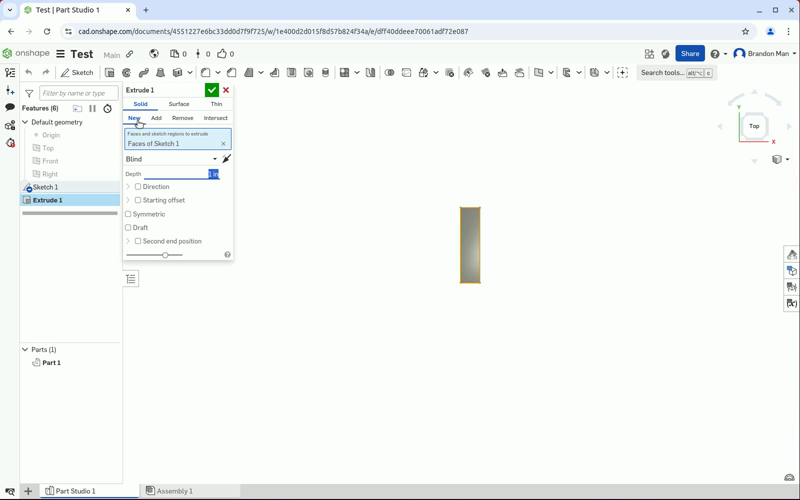
text(15.405)
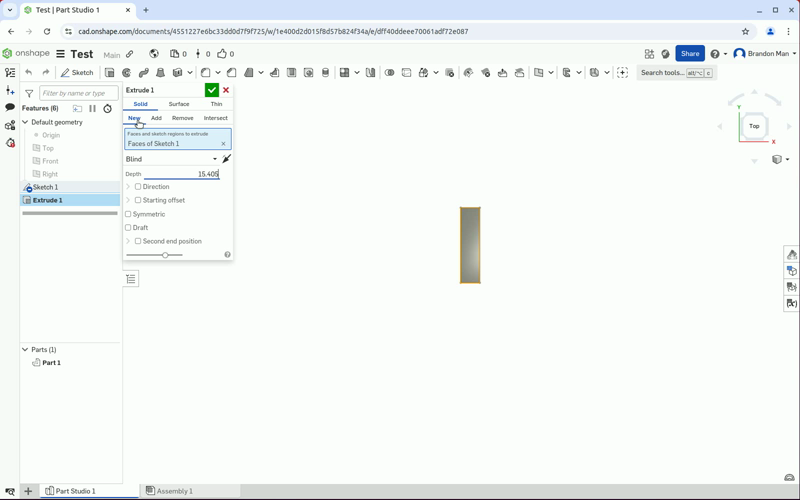
key(enter)
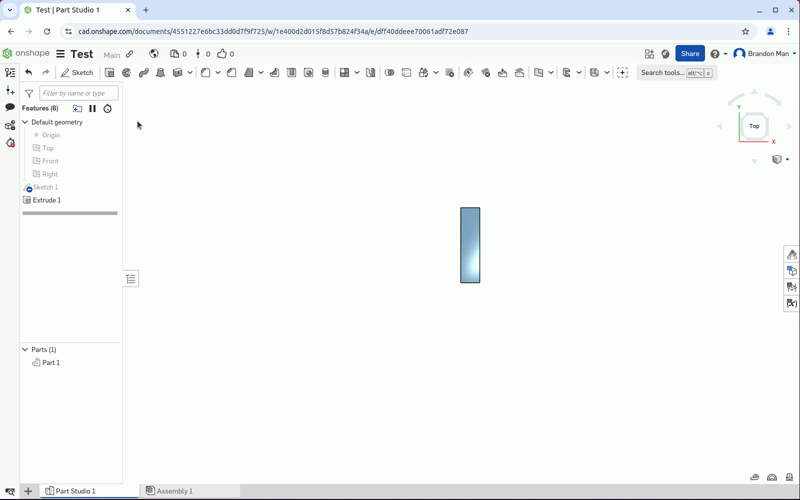
key(shift+h)
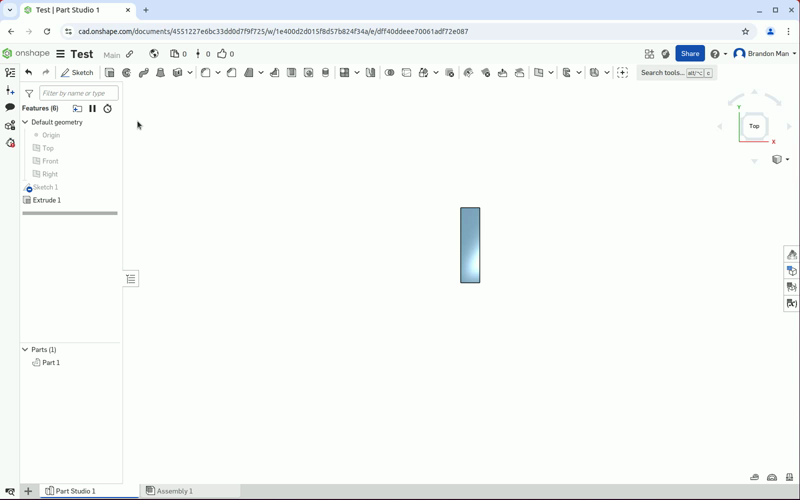
key(shift+h)
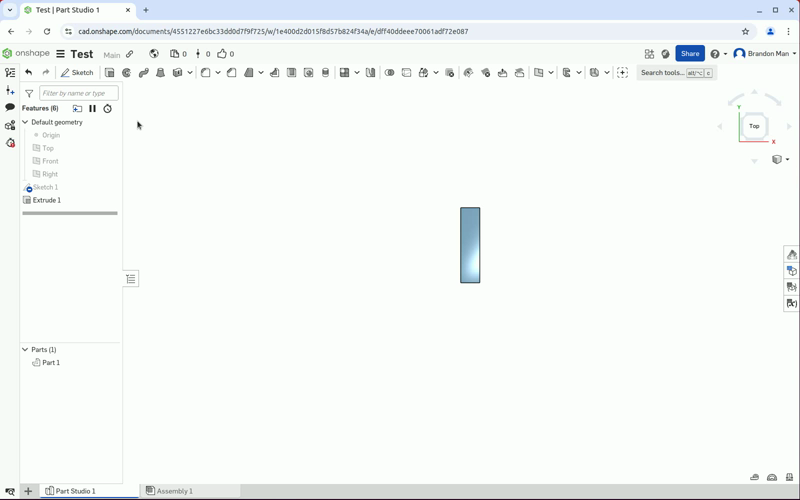
mouse_move(73, 189)
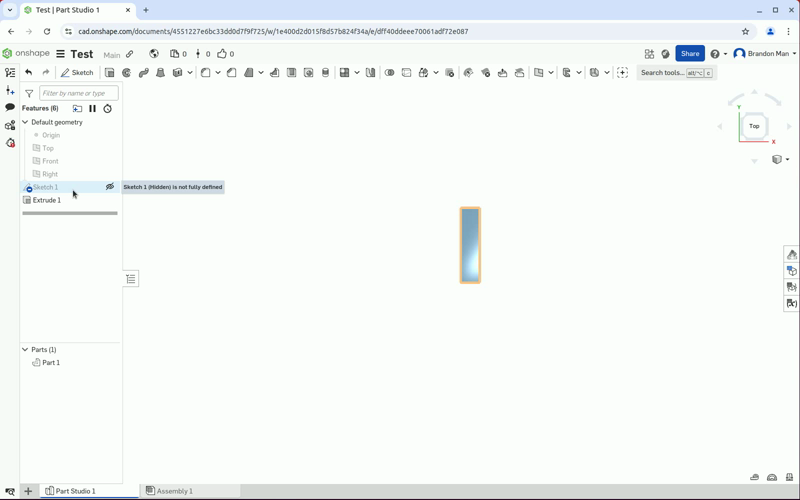
click(73, 189)
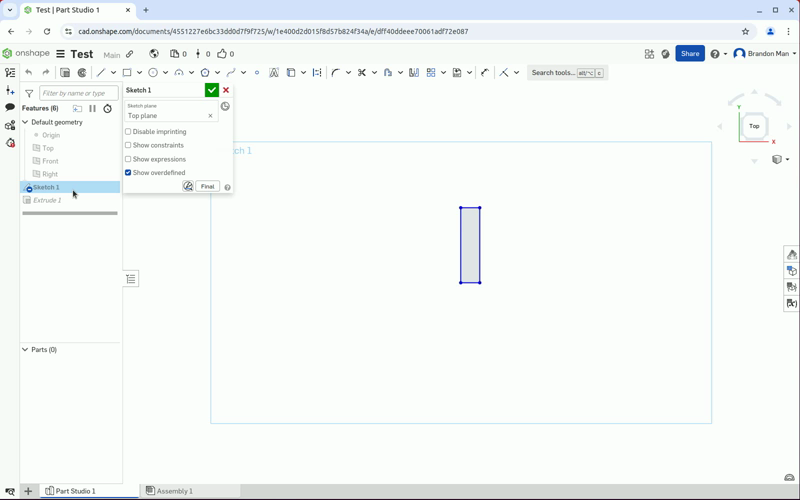
mouse_move(229, 92)
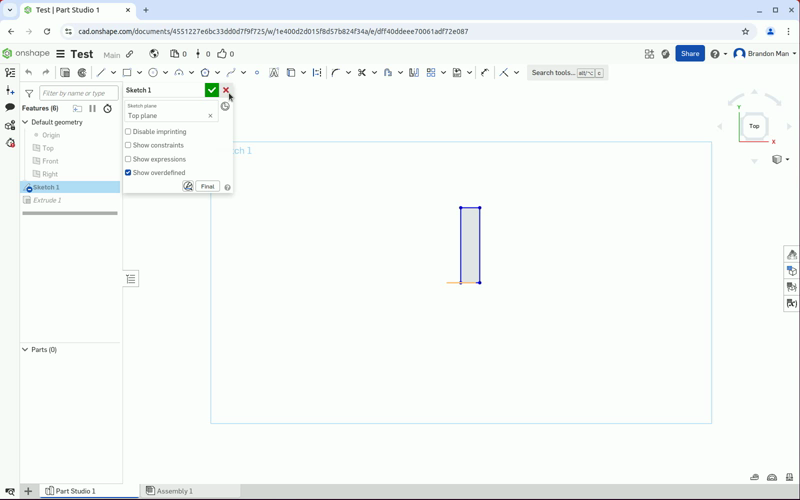
click(229, 92)
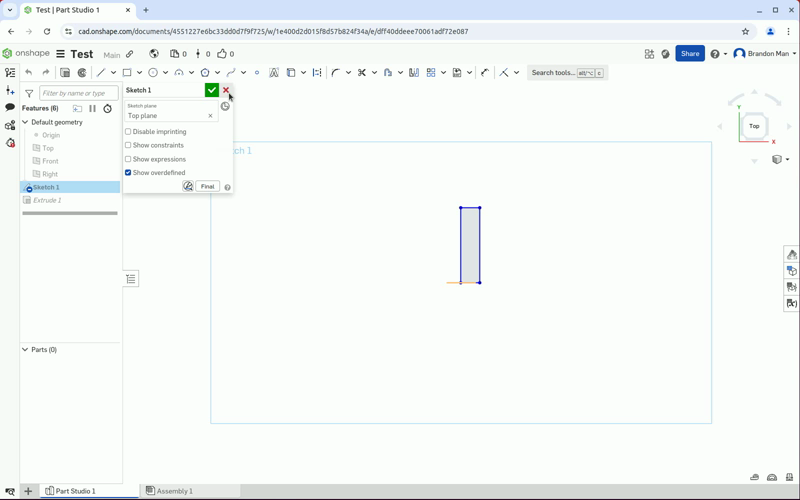
key(shift+s)
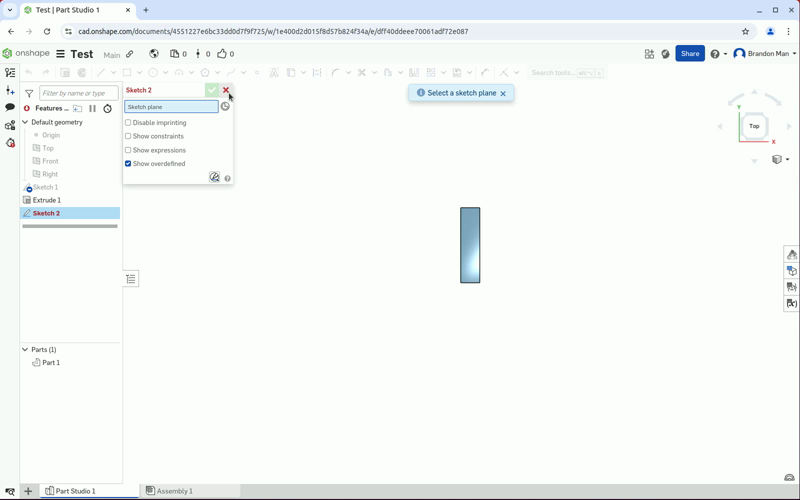
mouse_move(73, 150)
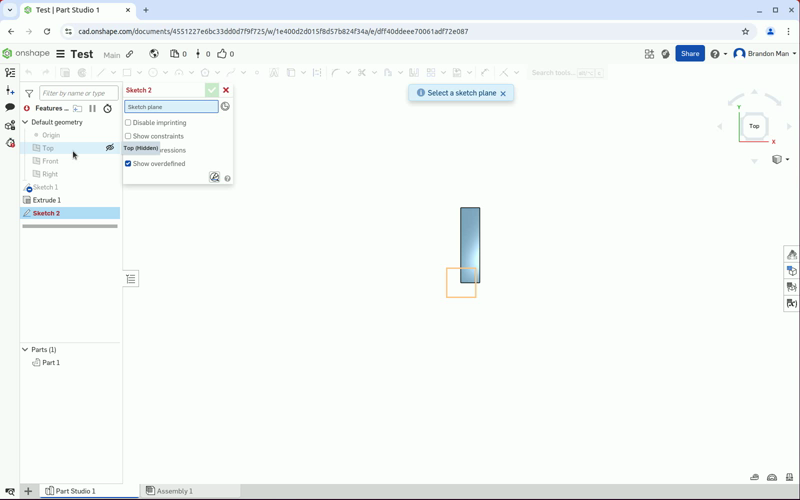
click(73, 150)
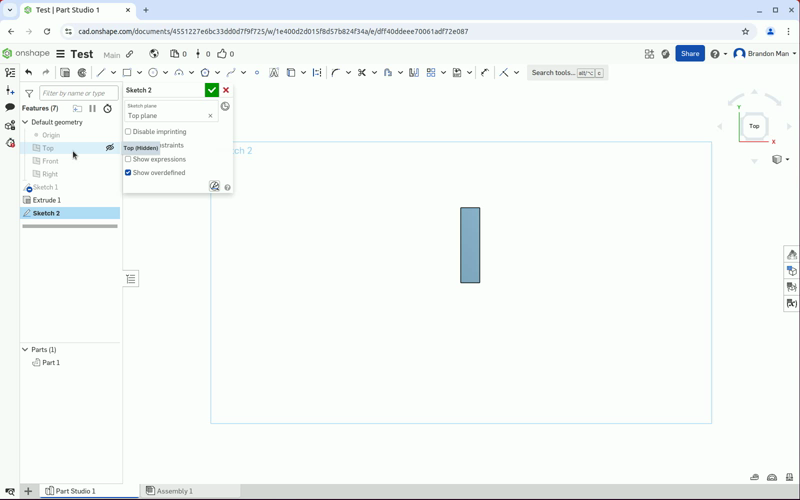
mouse_move(73, 352)
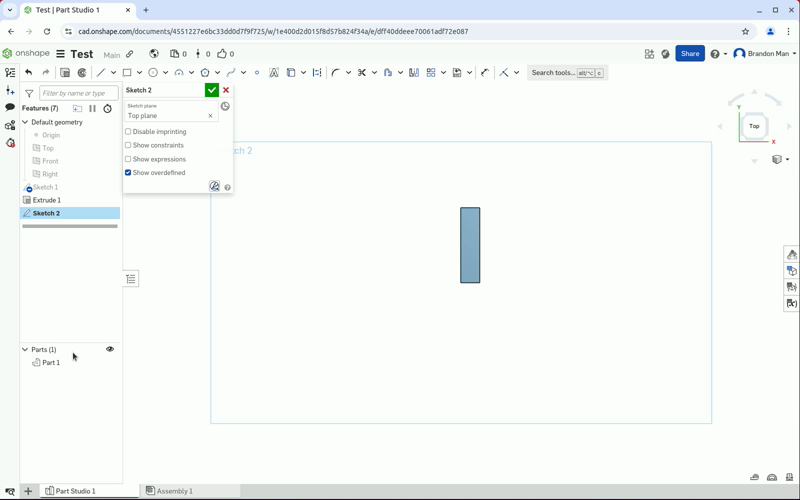
key(y)
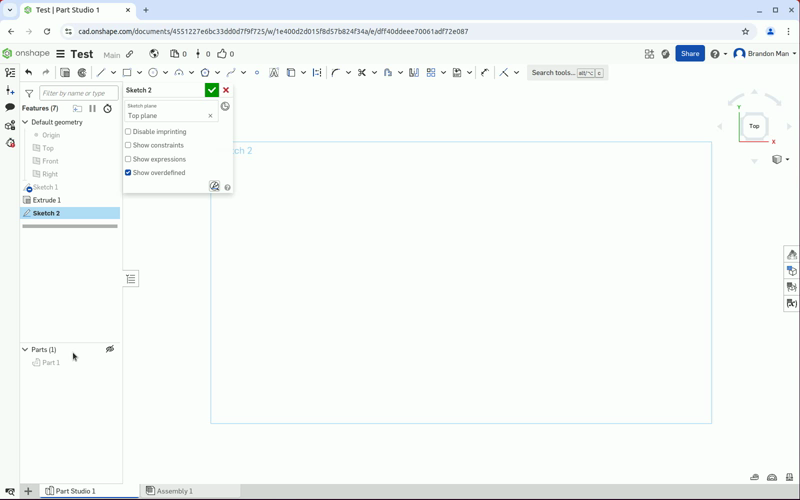
key(l)
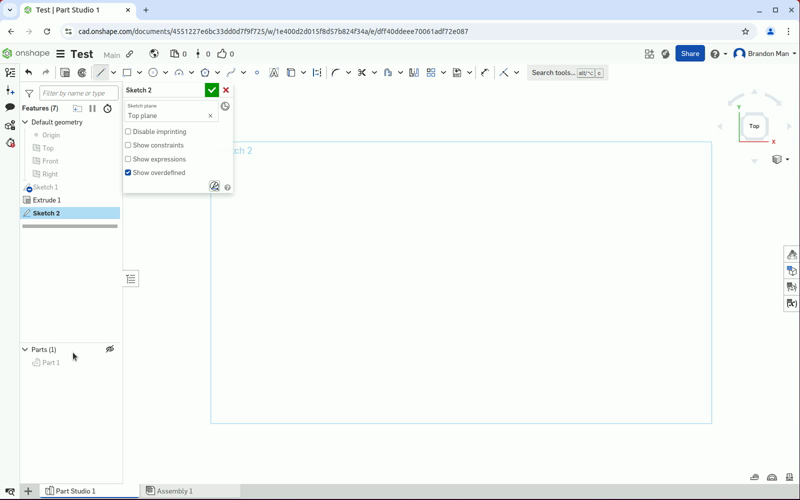
key_down(shift)
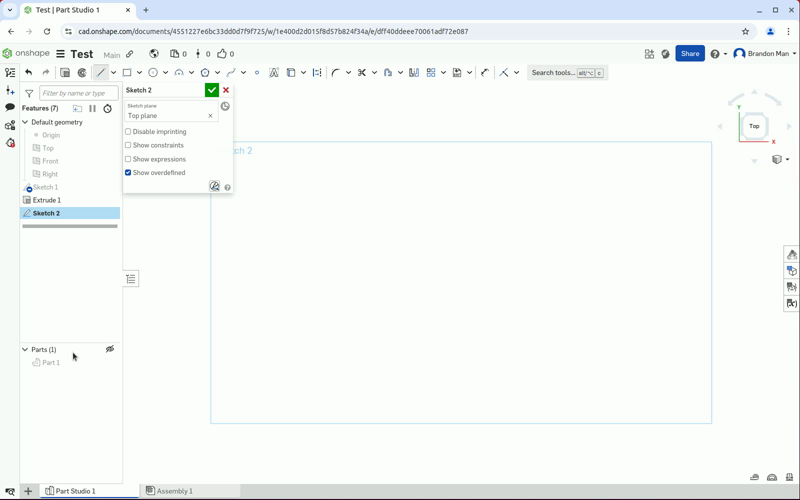
mouse_move(479, 282)
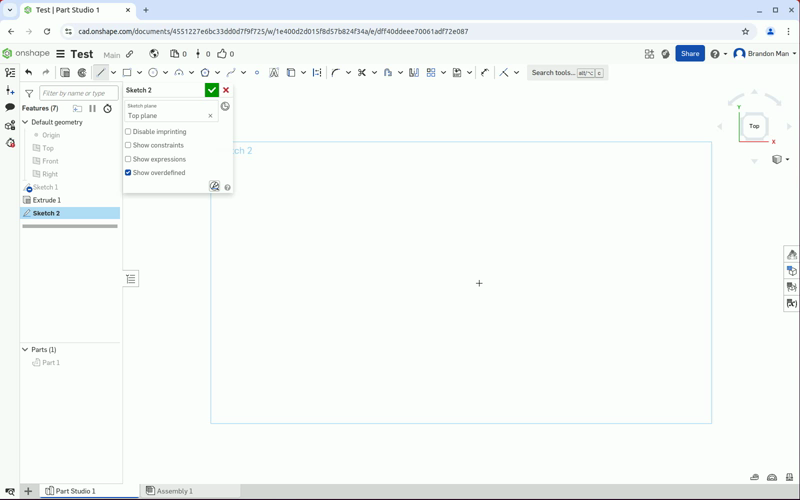
click(479, 282)
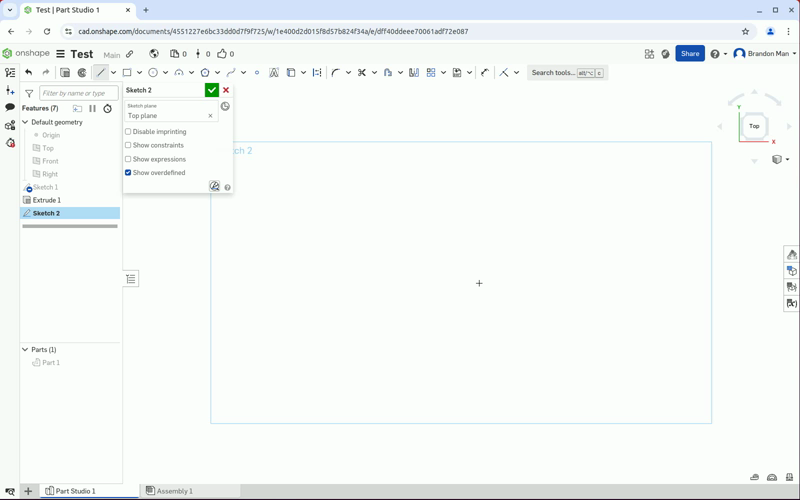
key_up(shift)
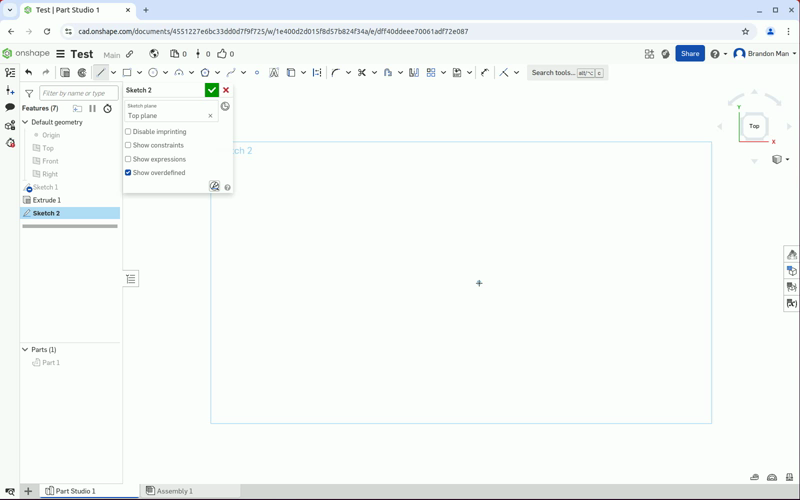
key_down(shift)
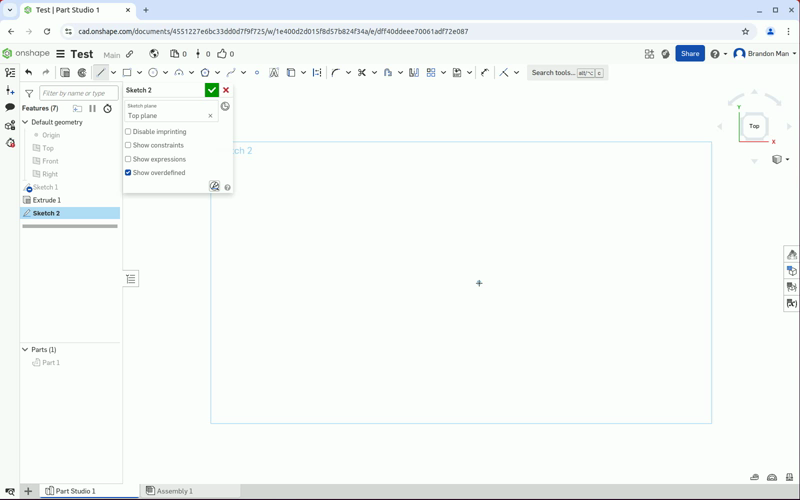
mouse_move(573, 282)
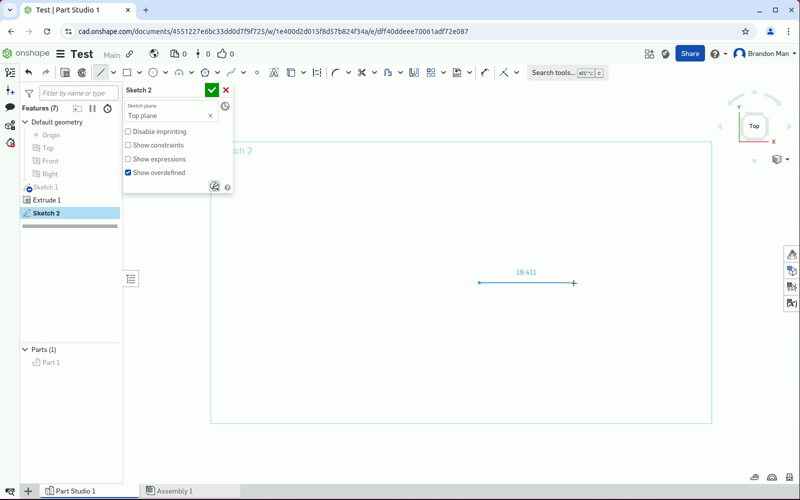
click(573, 282)
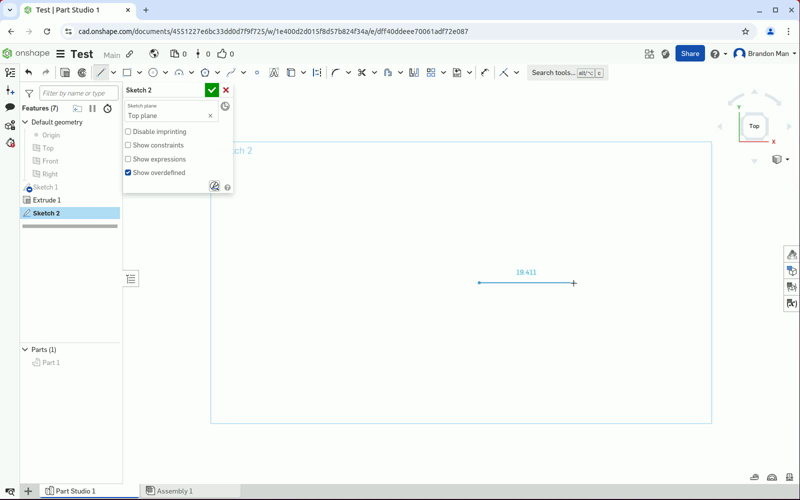
key_up(shift)
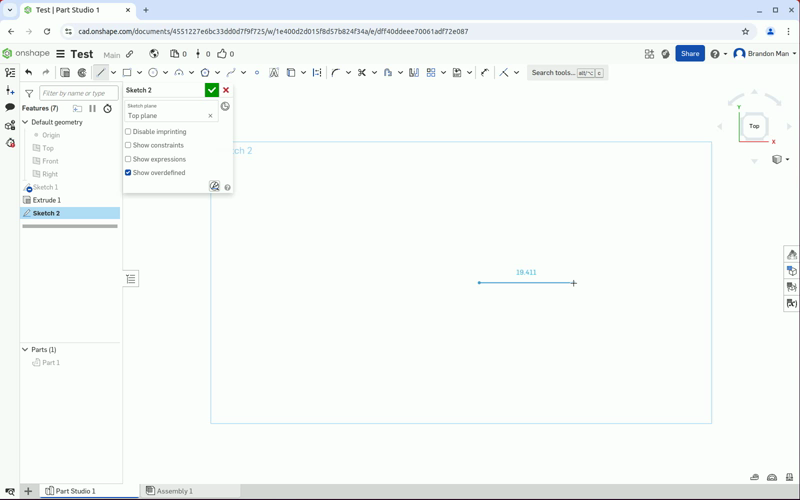
key_down(shift)
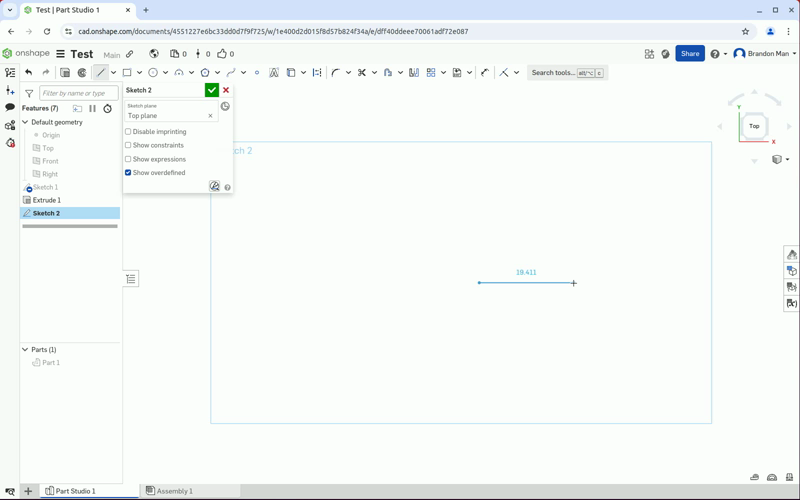
mouse_move(573, 207)
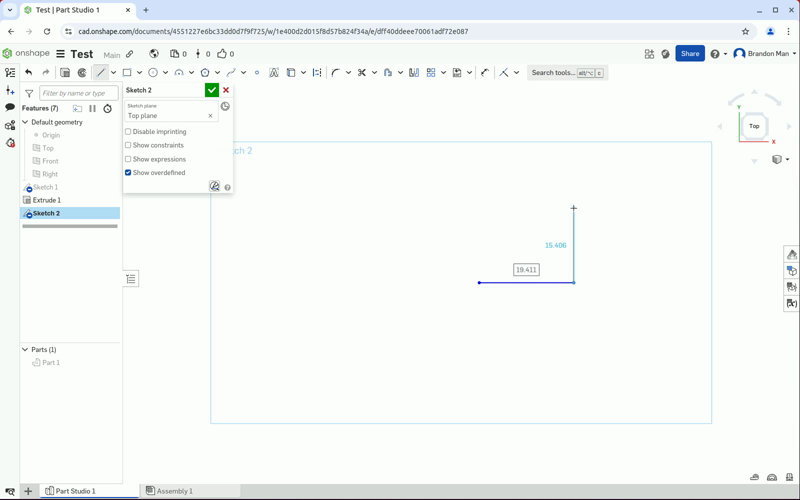
click(573, 207)
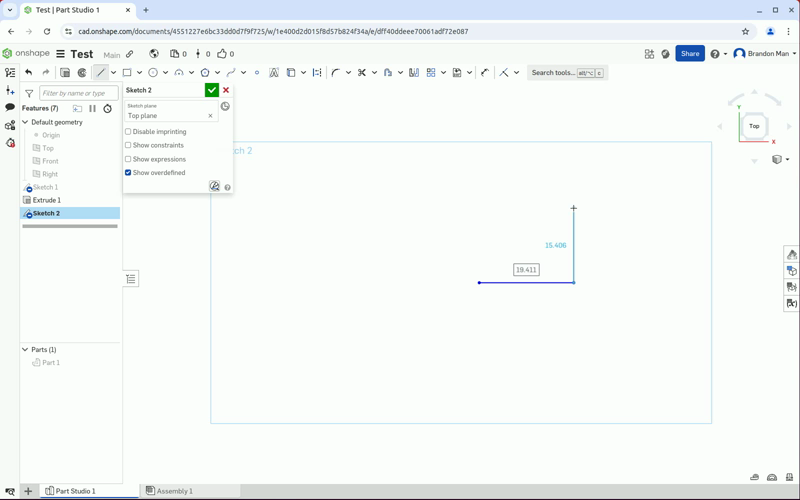
key_up(shift)
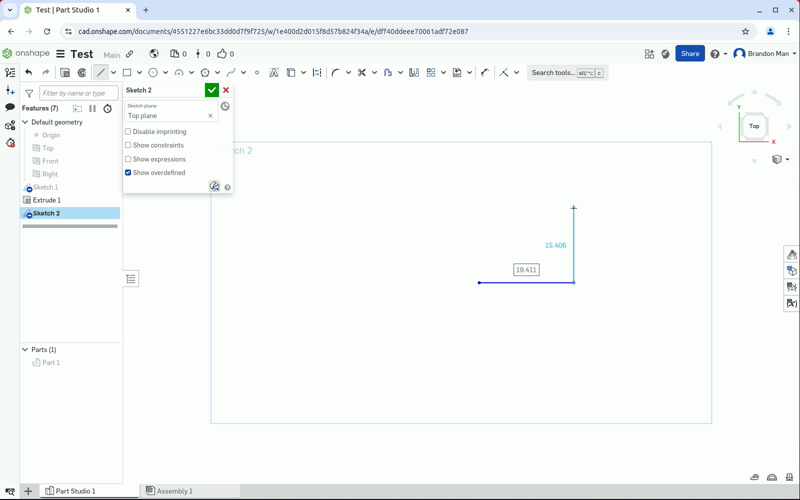
key_down(shift)
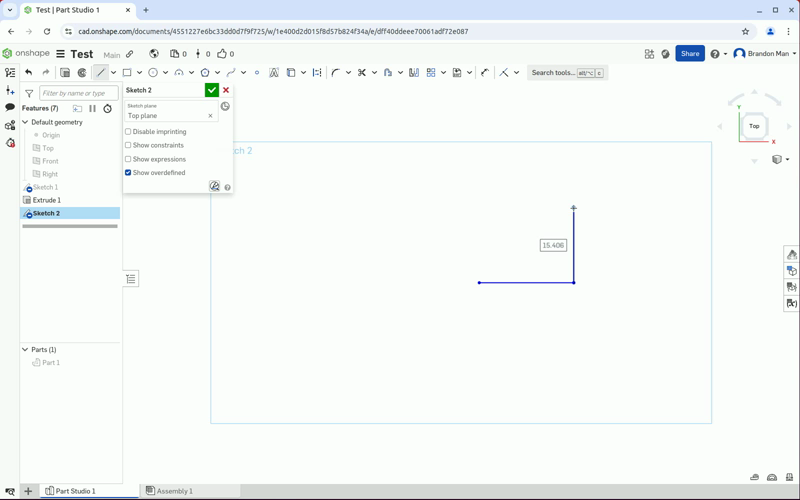
mouse_move(479, 207)
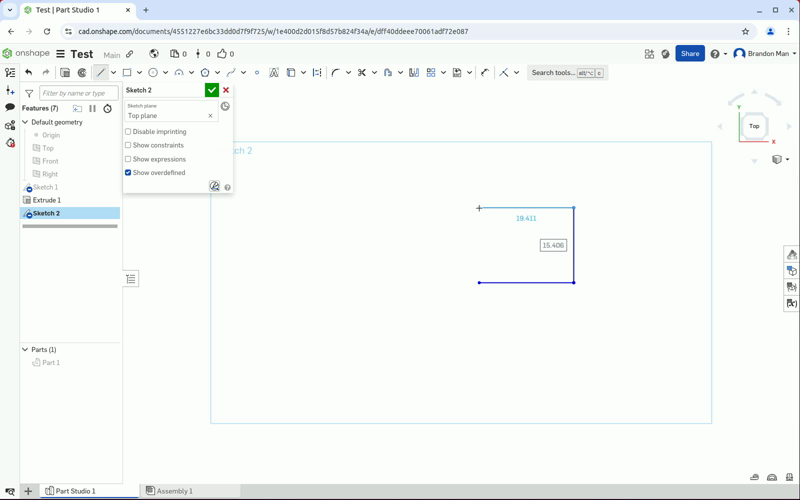
click(479, 207)
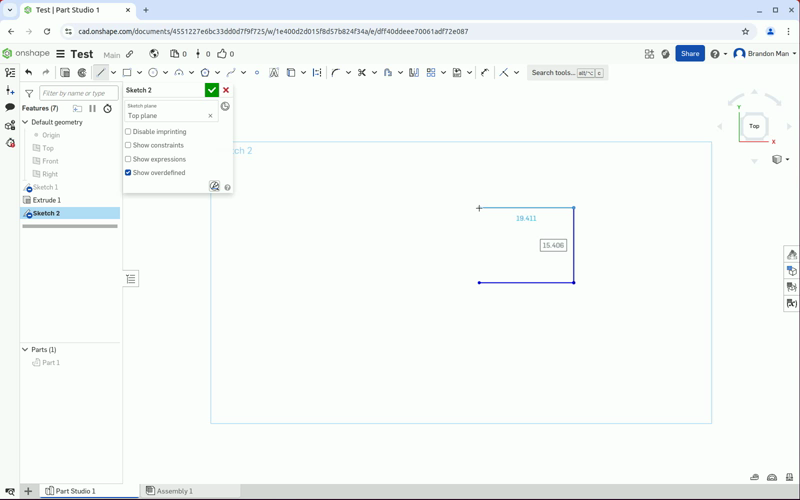
key_up(shift)
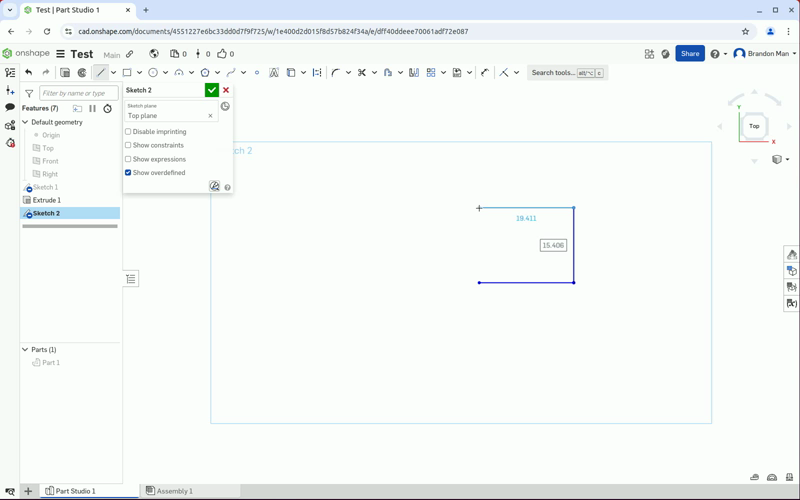
key_down(shift)
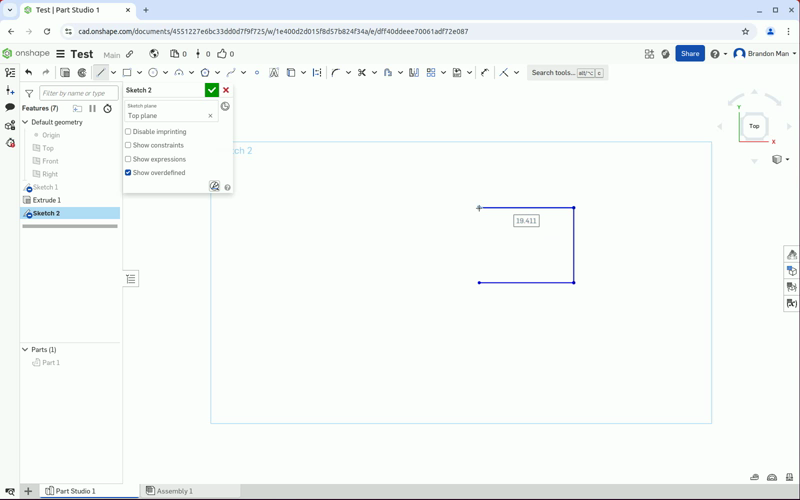
mouse_move(479, 282)
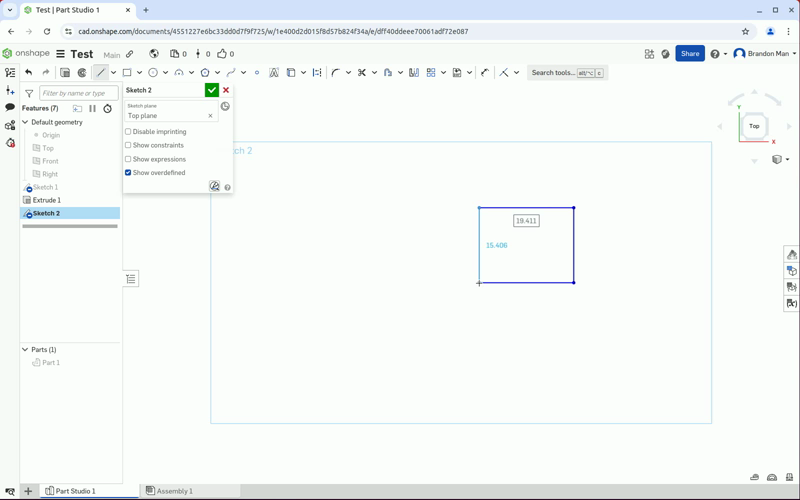
key_up(shift)
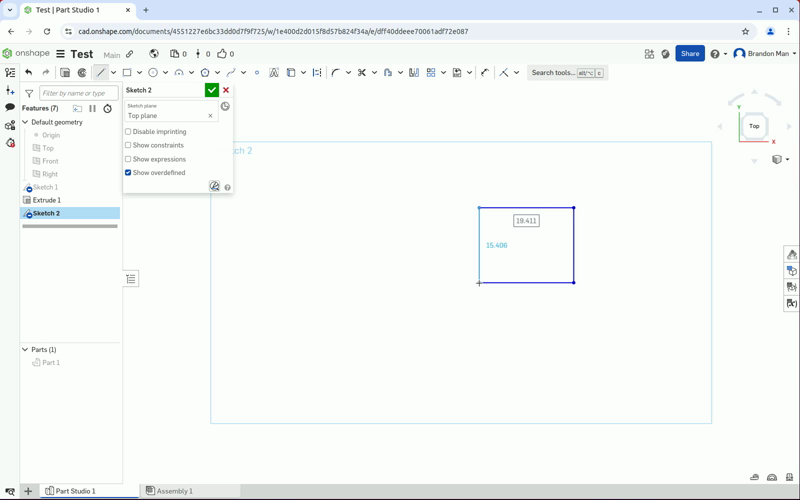
click(479, 282)
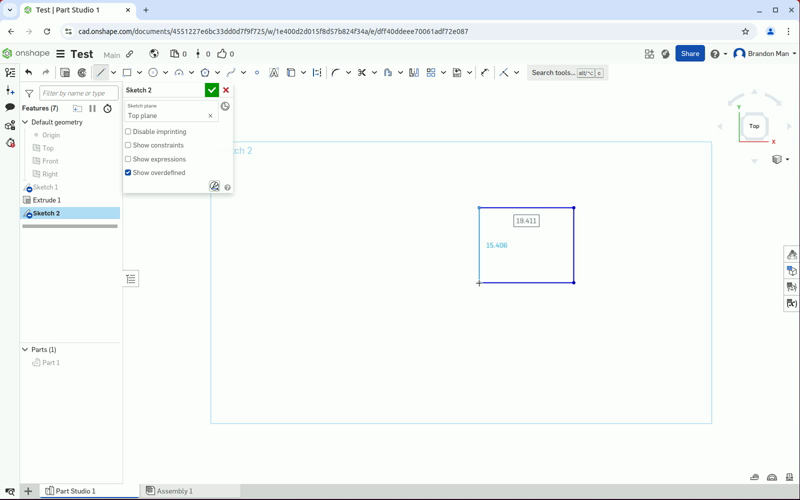
key(esc)
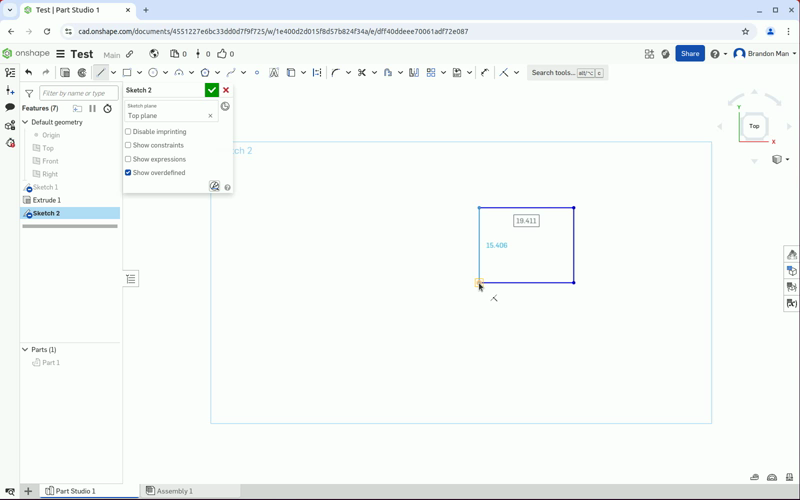
mouse_move(561, 234)
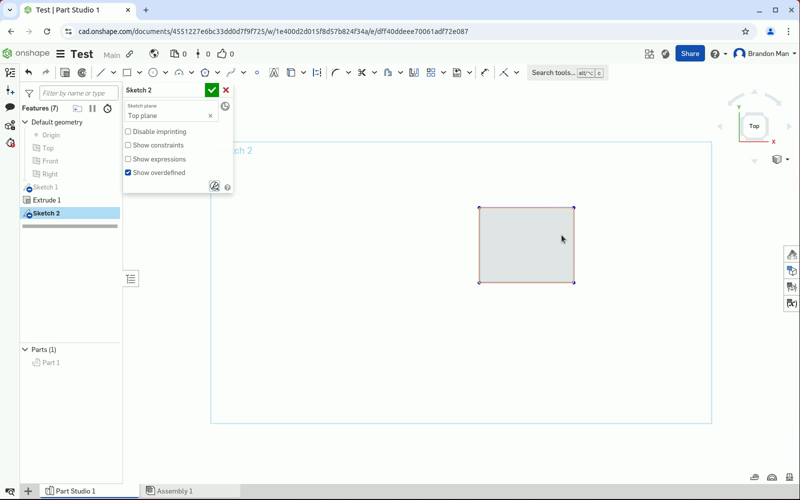
click(561, 234)
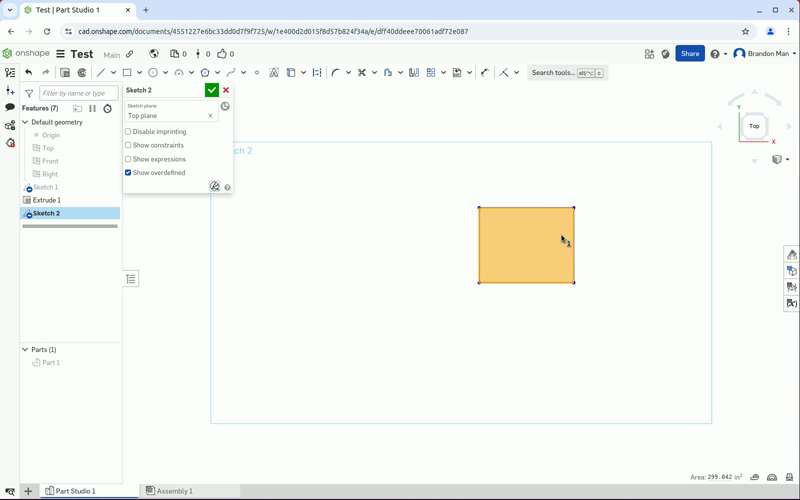
mouse_move(73, 352)
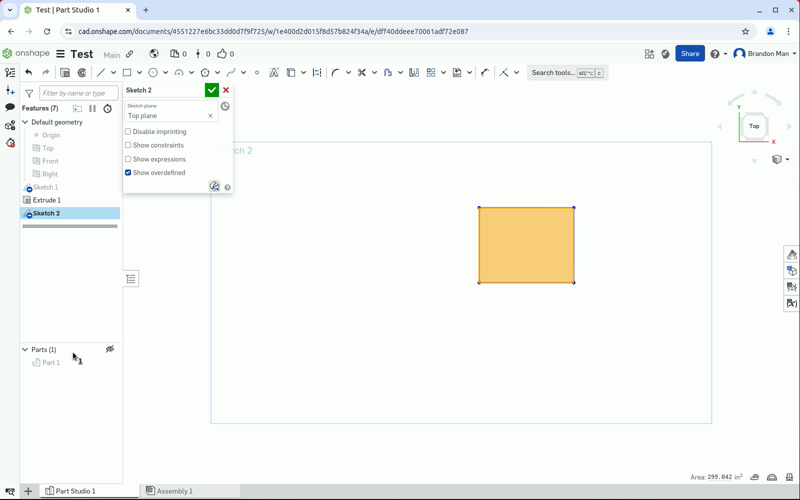
key(shift+y)
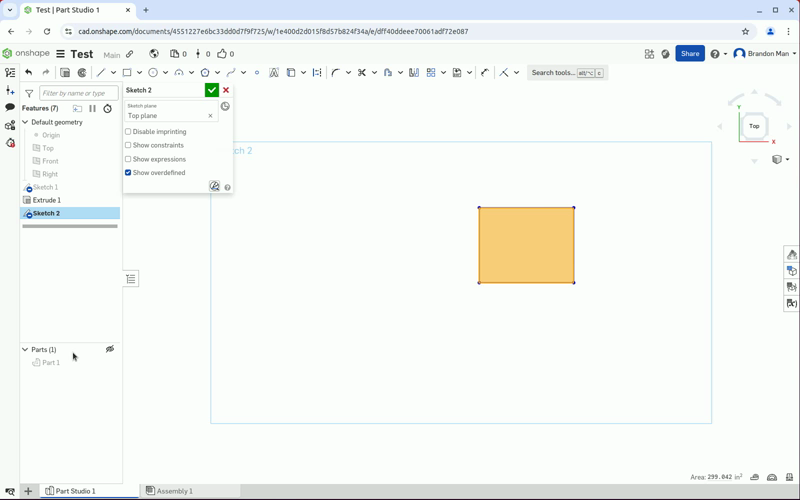
key(shift+e)
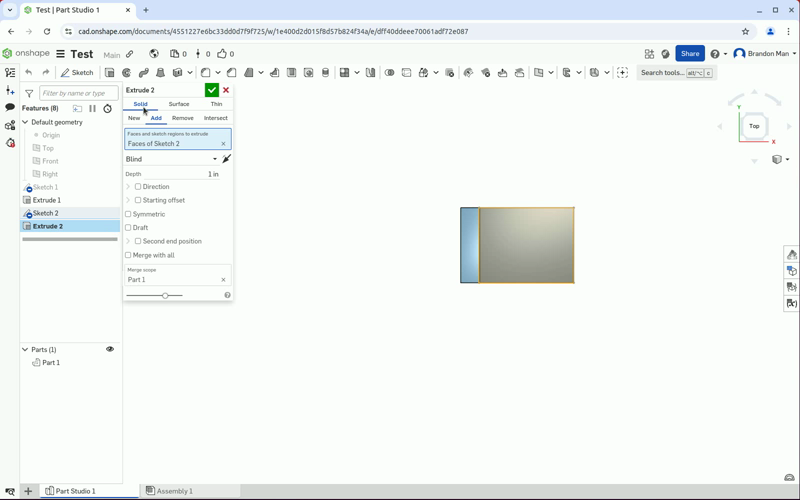
mouse_move(143, 106)
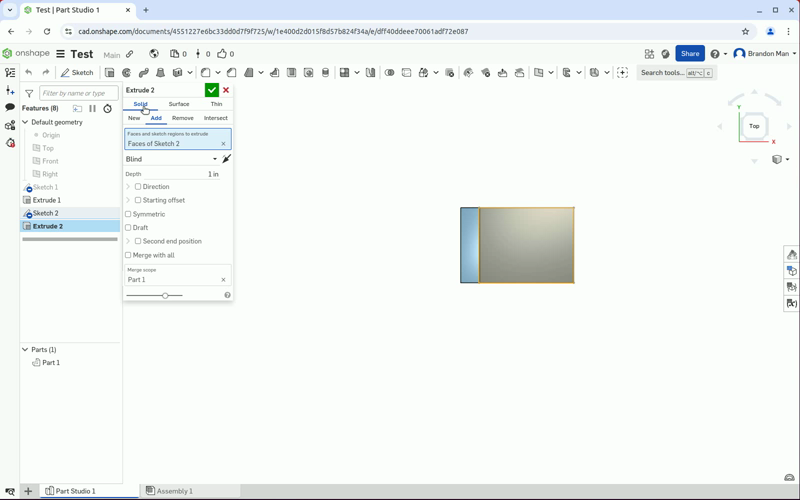
click(143, 106)
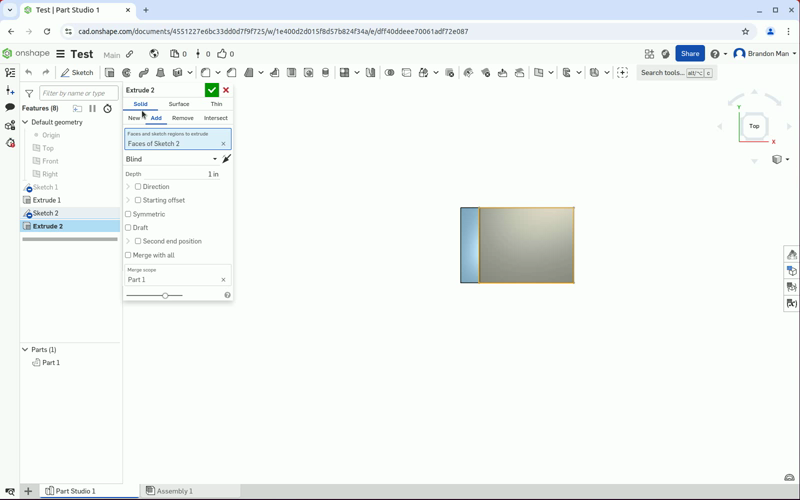
mouse_move(137, 120)
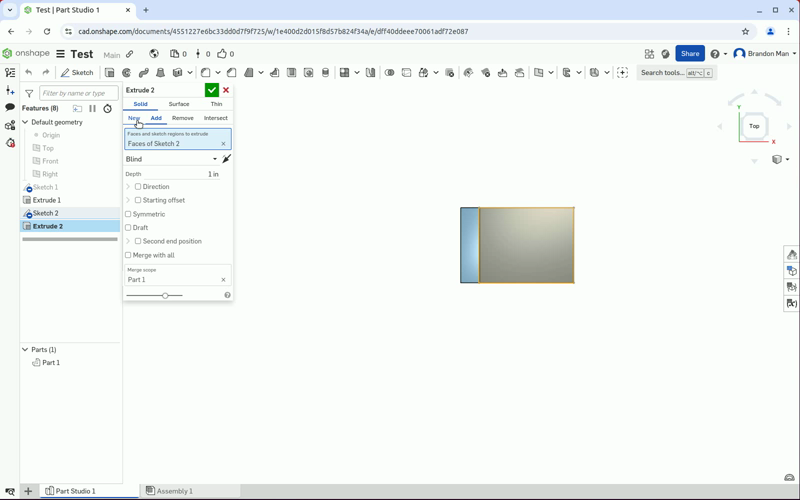
click(137, 120)
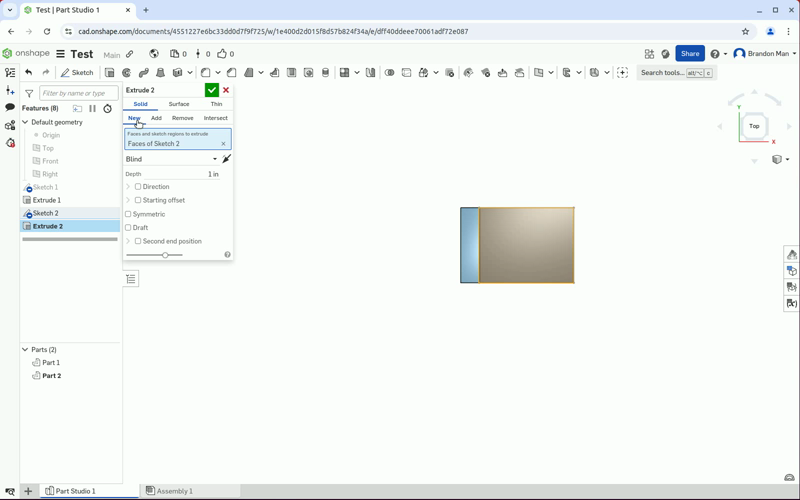
key(tab, 4)
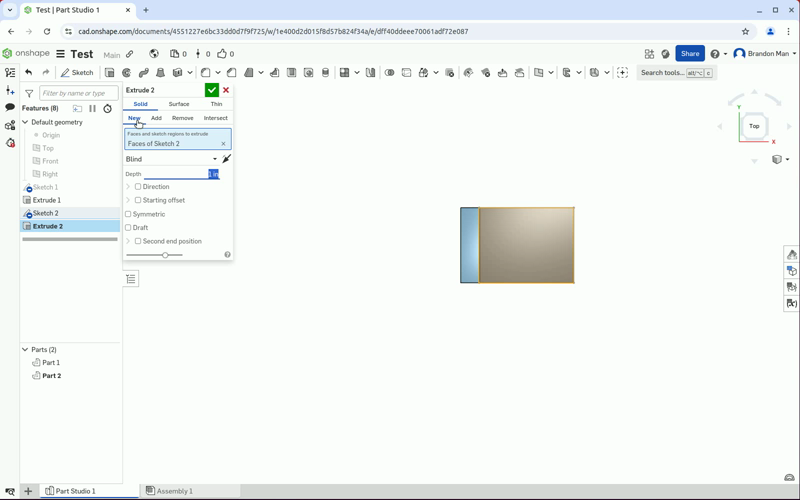
text(7.703)
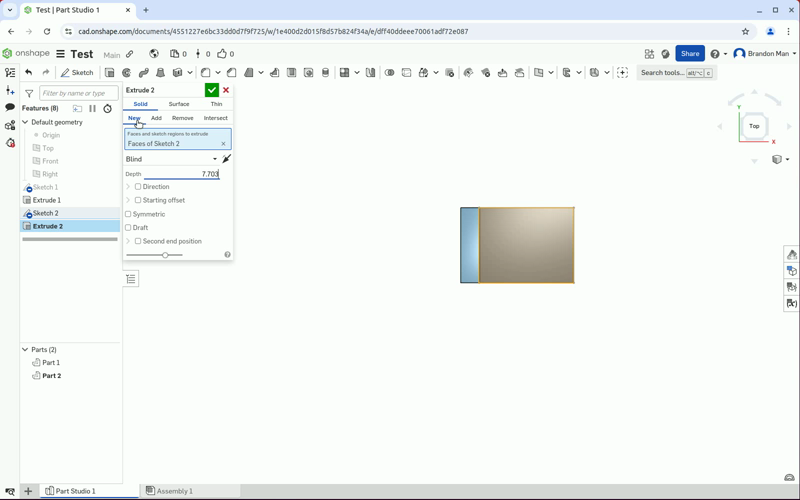
key(enter)
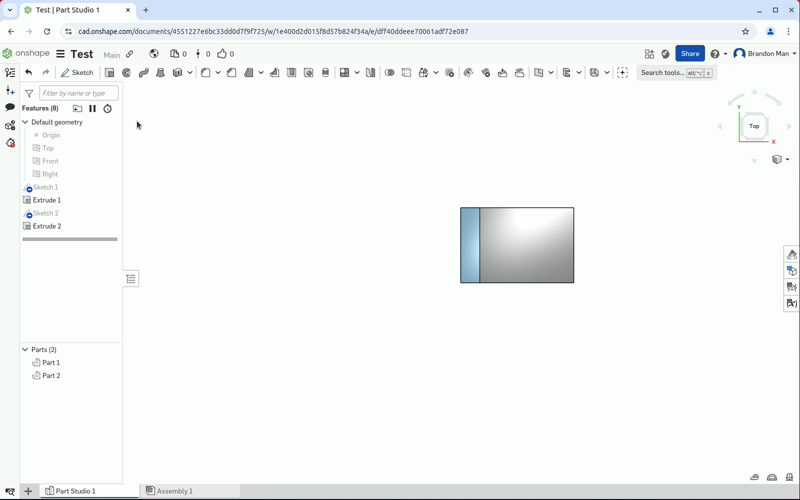
key(shift+h)
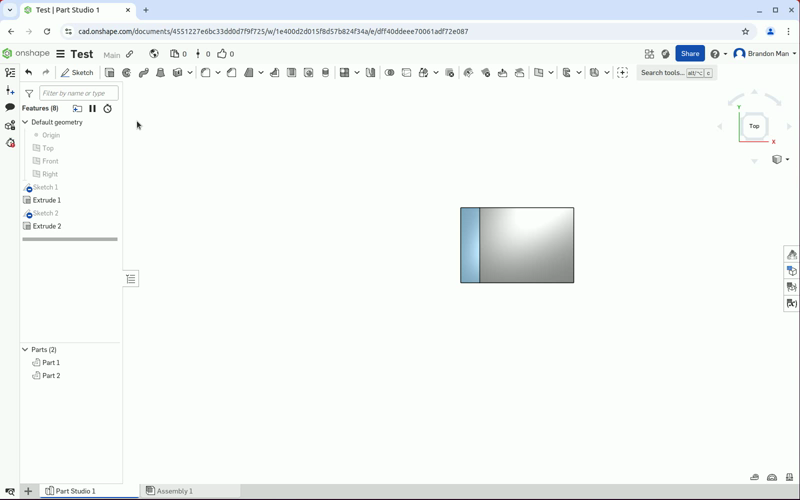
key(shift+h)
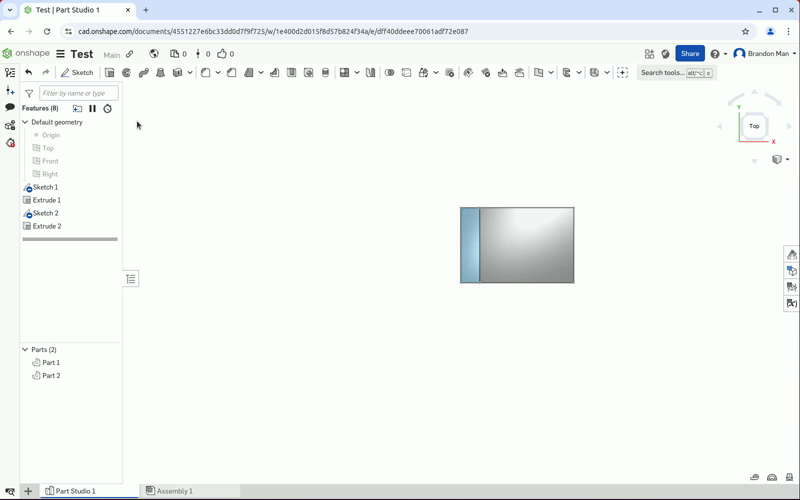
key(shift+7)
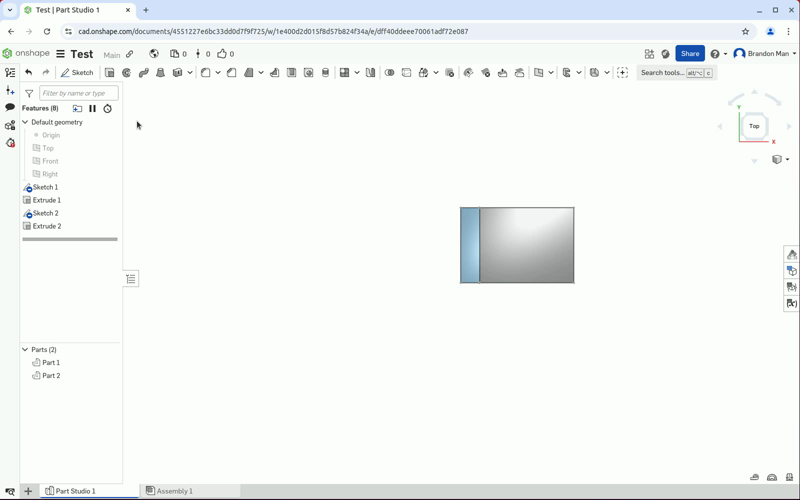
key(up, 3)
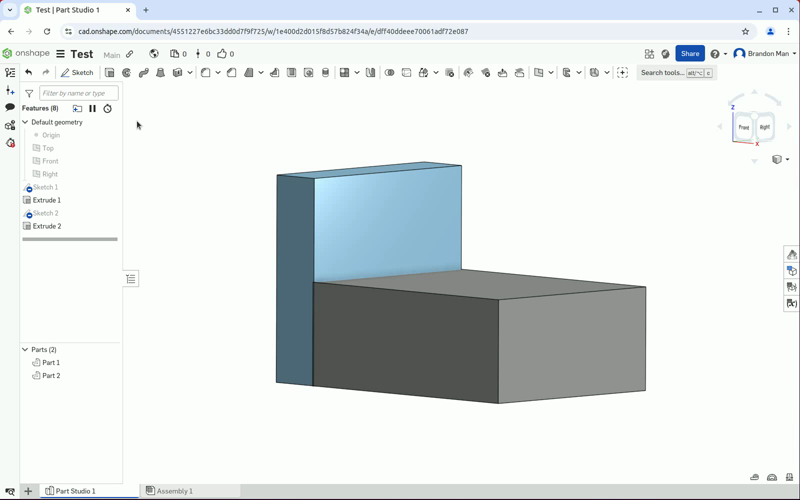
key(left, 3)
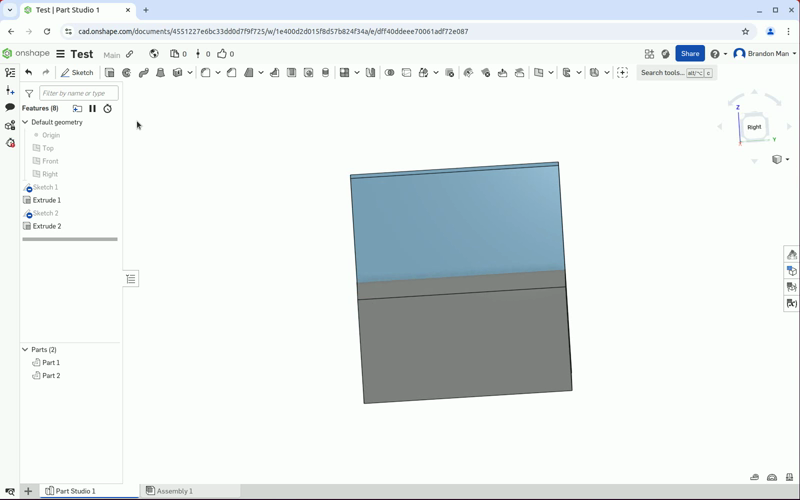
key(right, 3)
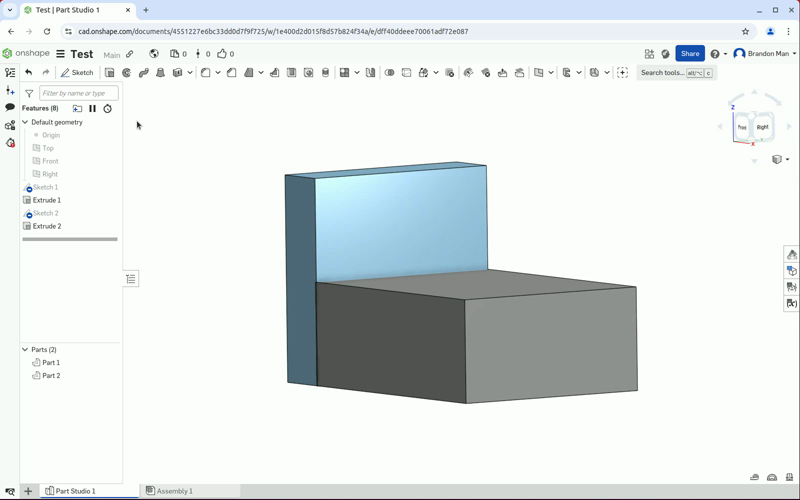
key(down, 3)
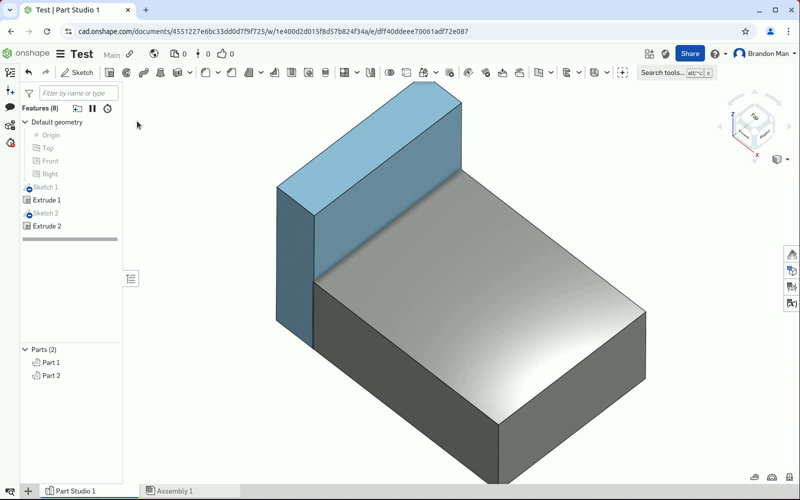
mouse_move(73, 189)
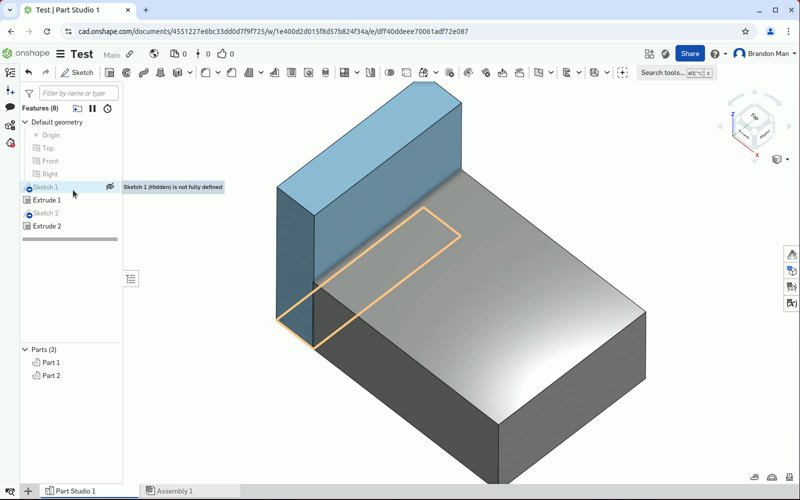
click(73, 189)